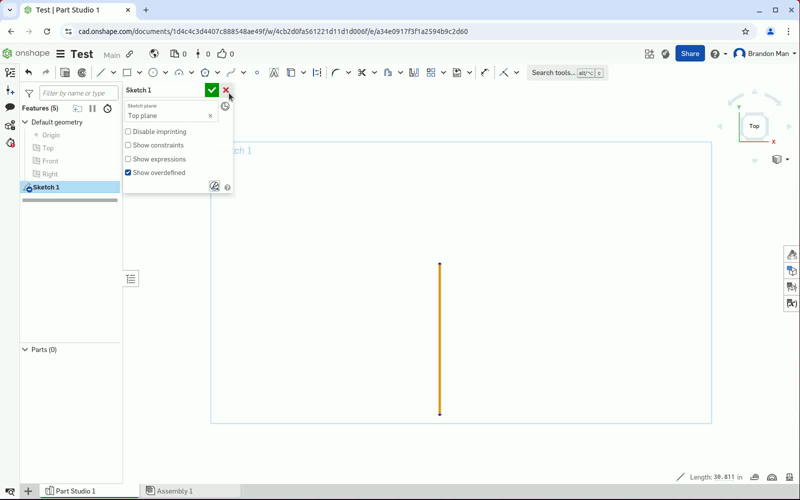
key(shift+h)
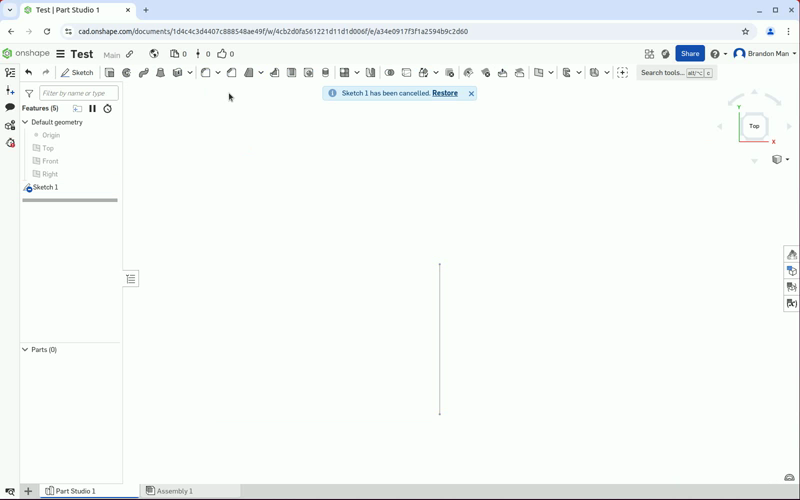
key(shift+s)
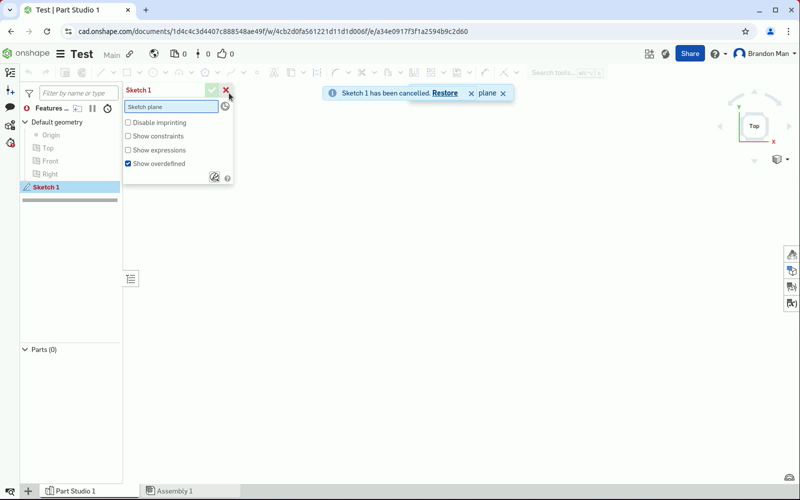
mouse_move(73, 150)
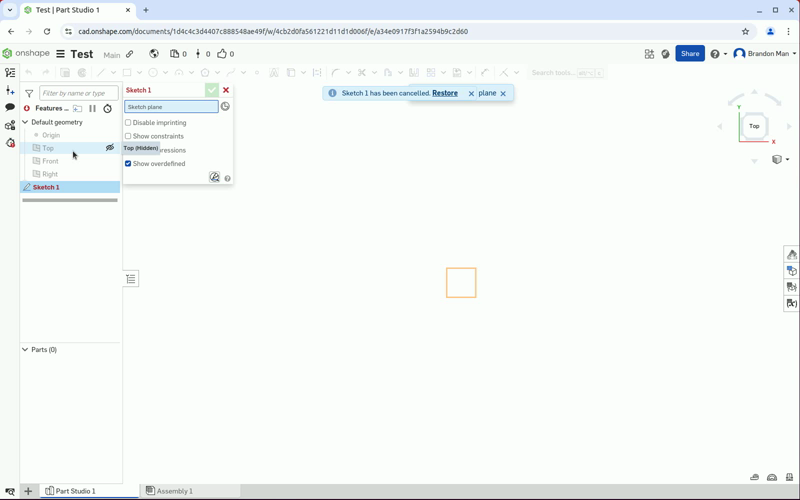
click(73, 150)
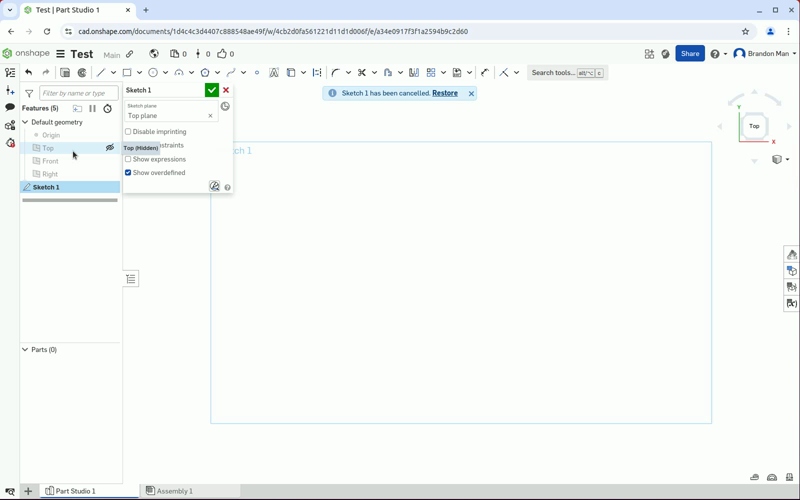
mouse_move(73, 352)
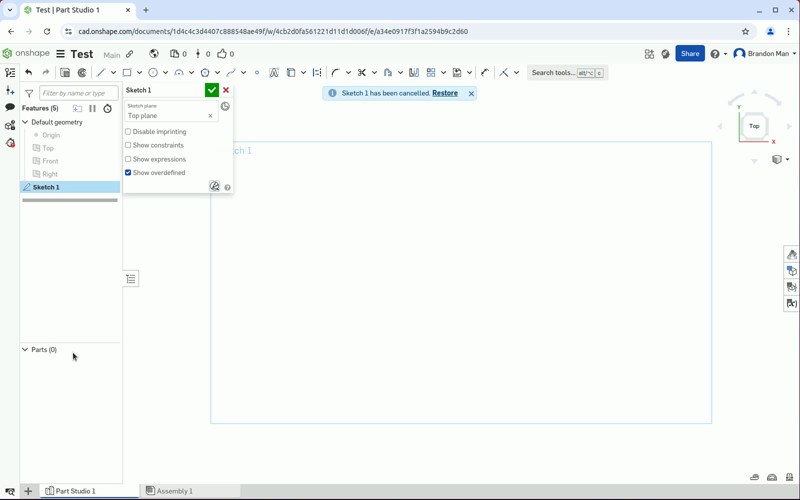
key(y)
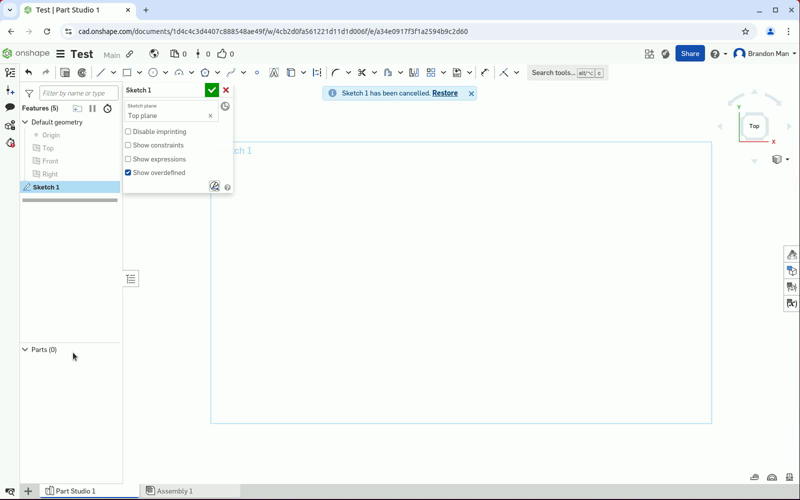
key(a)
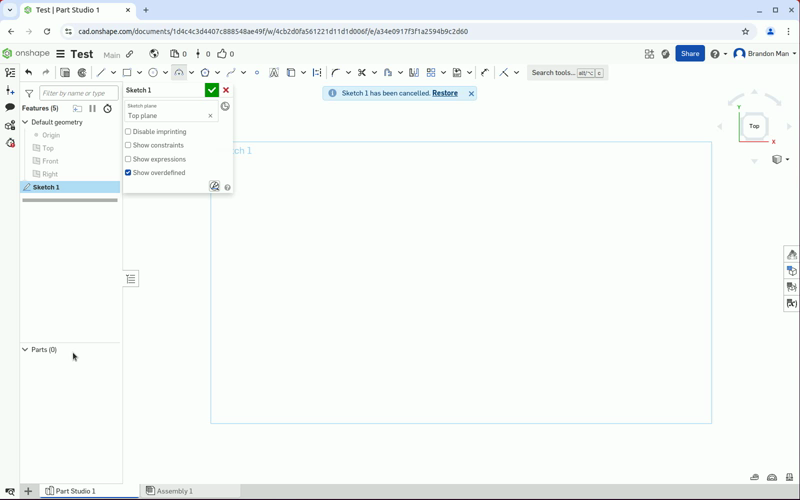
key_down(shift)
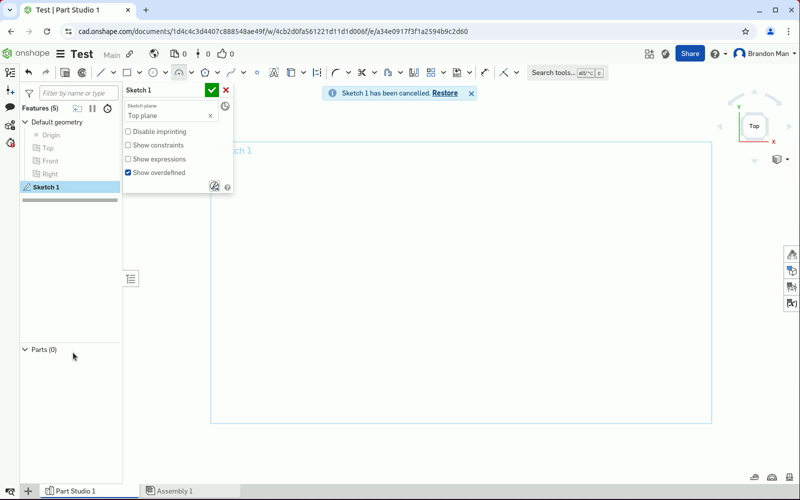
mouse_move(357, 335)
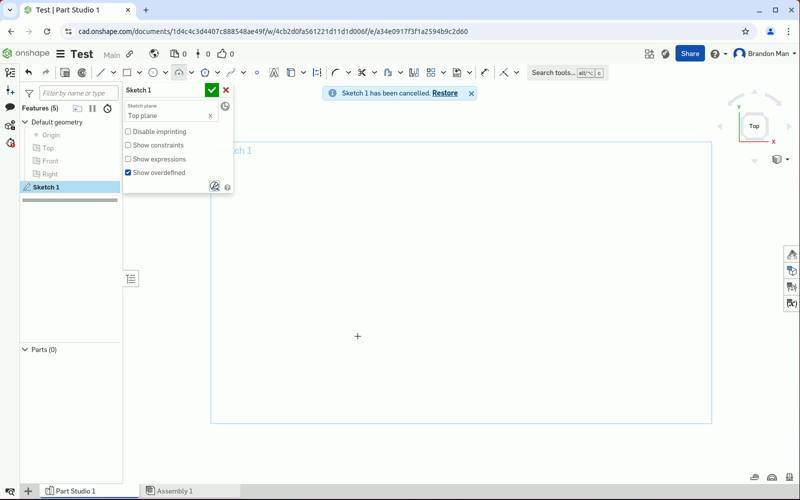
click(357, 335)
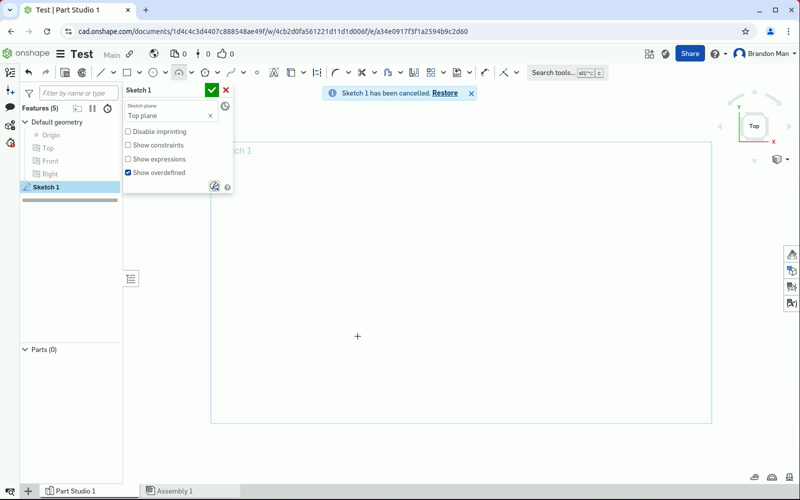
key_up(shift)
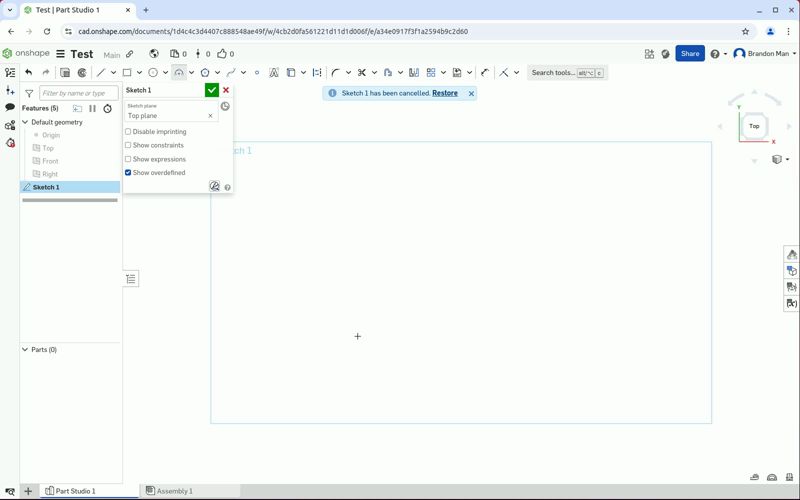
key_down(shift)
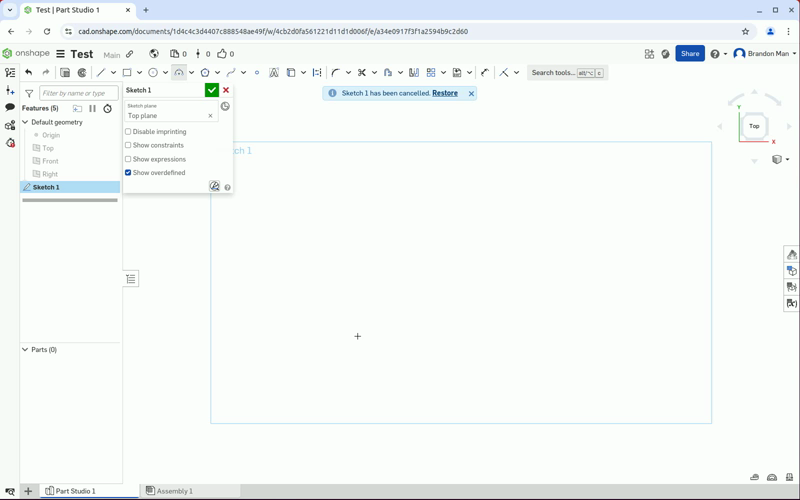
mouse_move(368, 346)
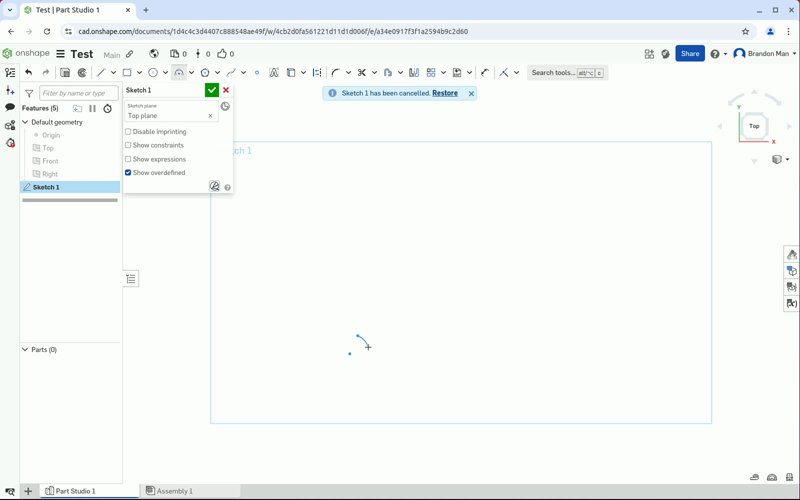
click(368, 346)
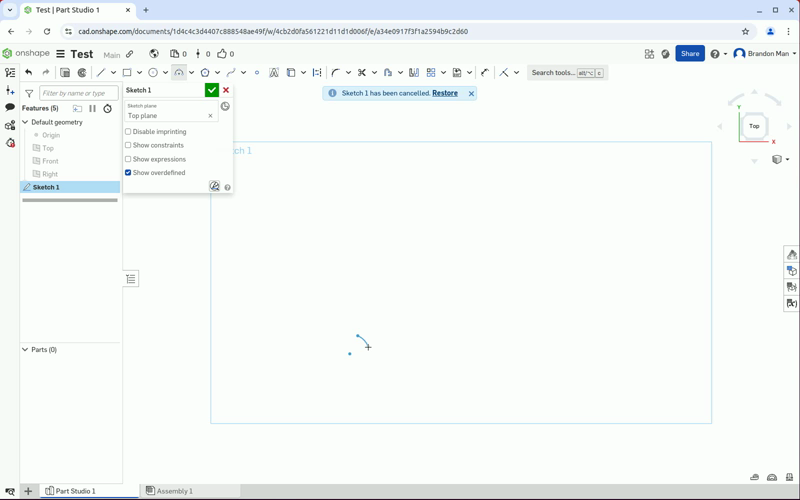
mouse_move(360, 343)
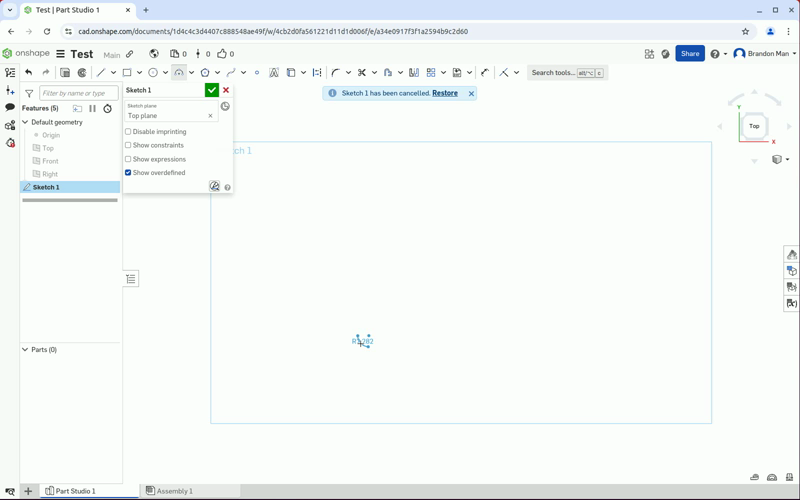
click(360, 343)
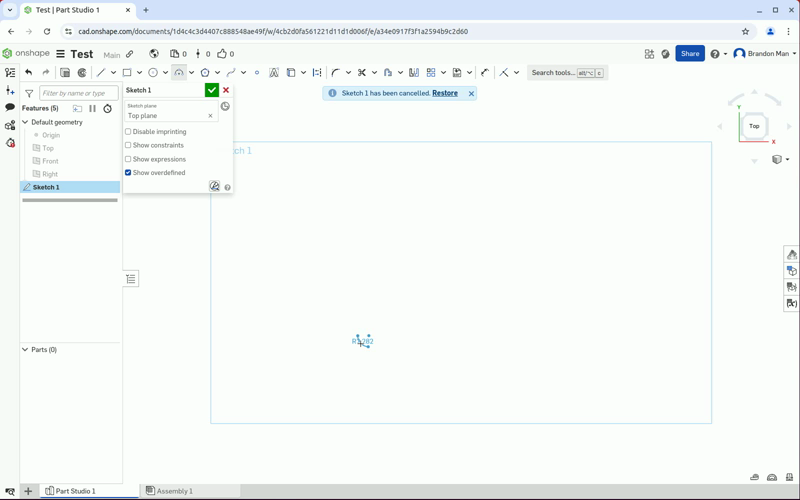
key_up(shift)
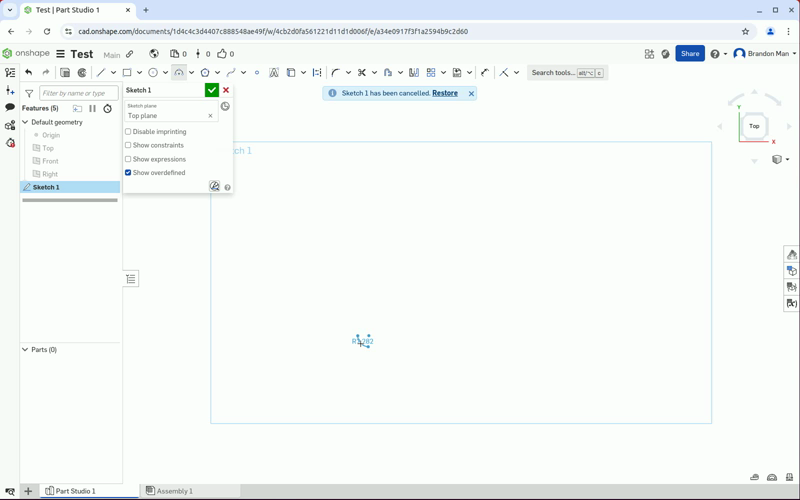
key(esc)
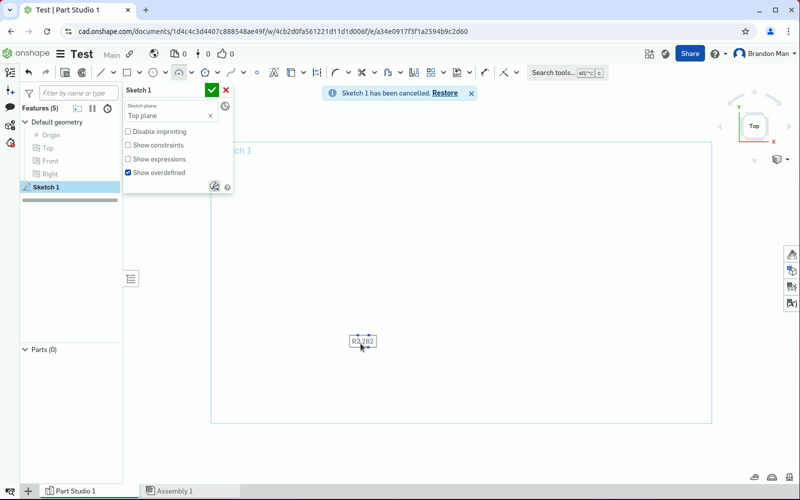
key(l)
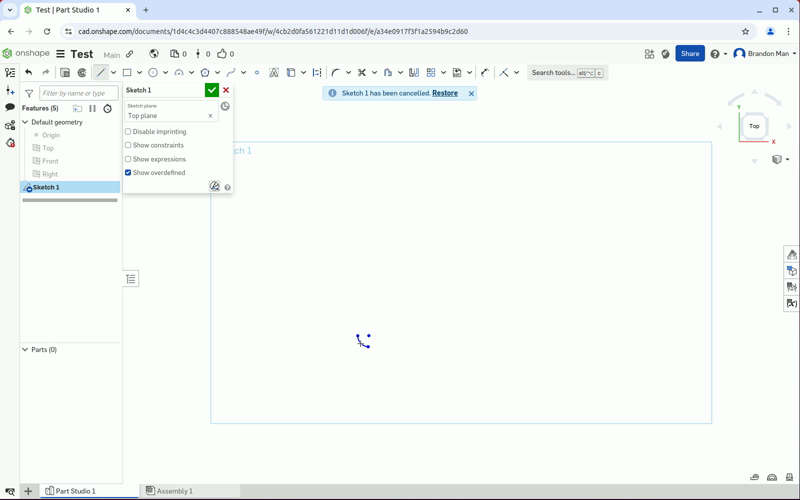
mouse_move(368, 346)
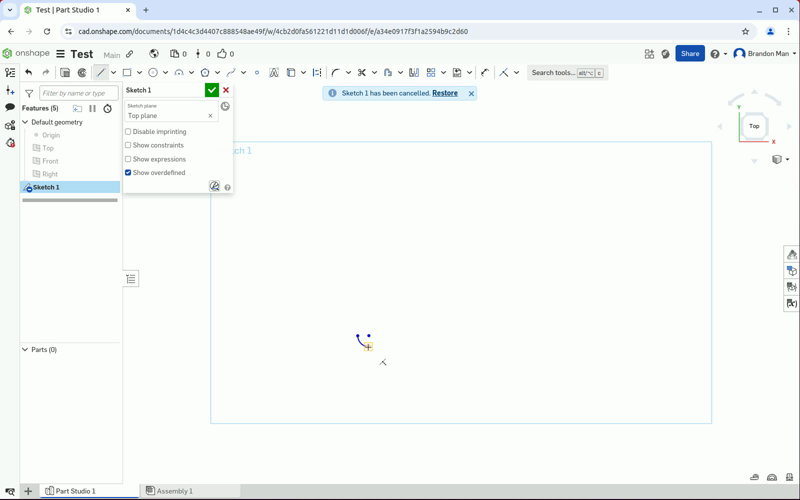
click(368, 346)
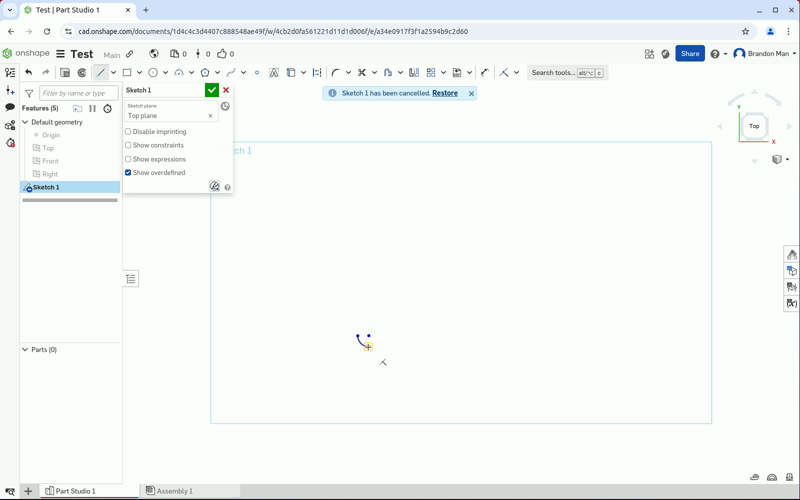
key_down(shift)
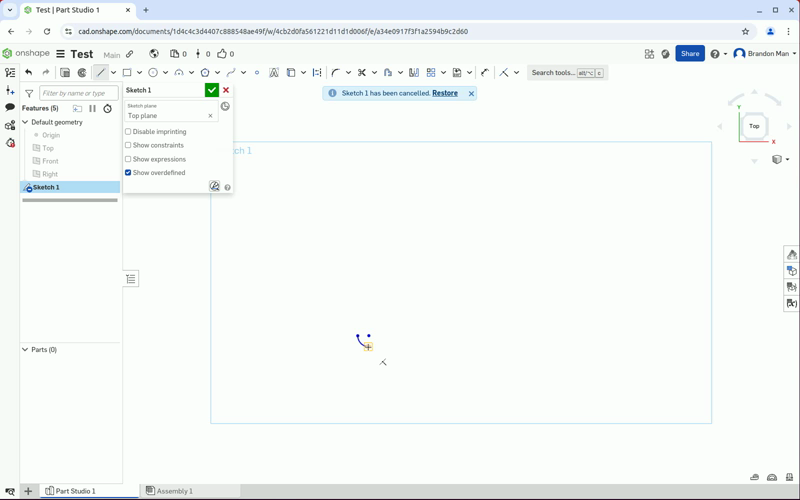
mouse_move(551, 346)
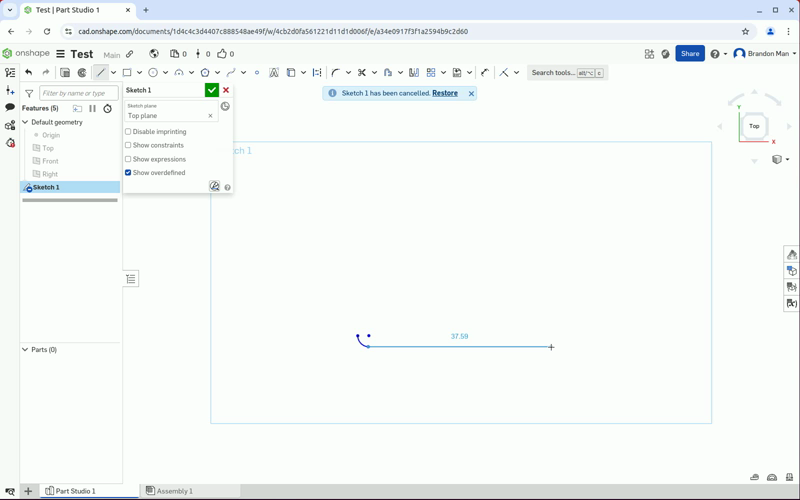
click(551, 346)
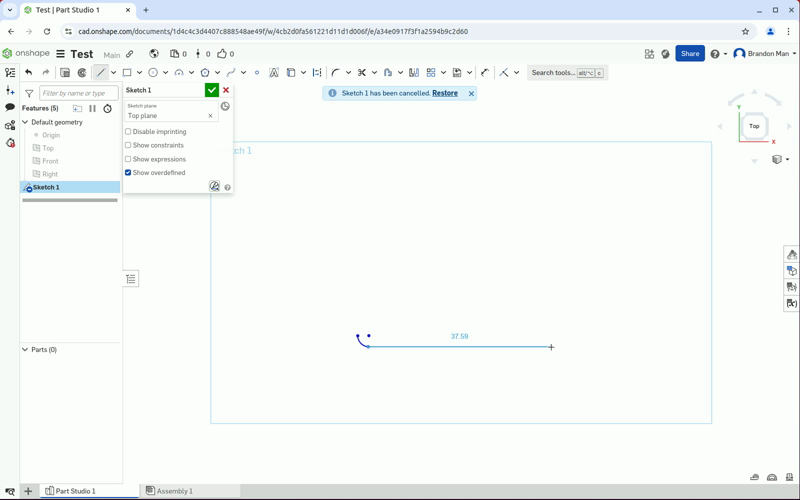
key_up(shift)
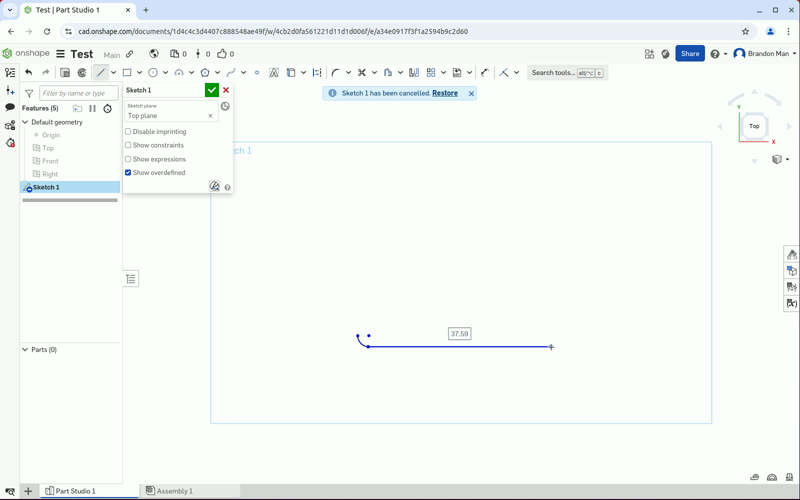
key(esc)
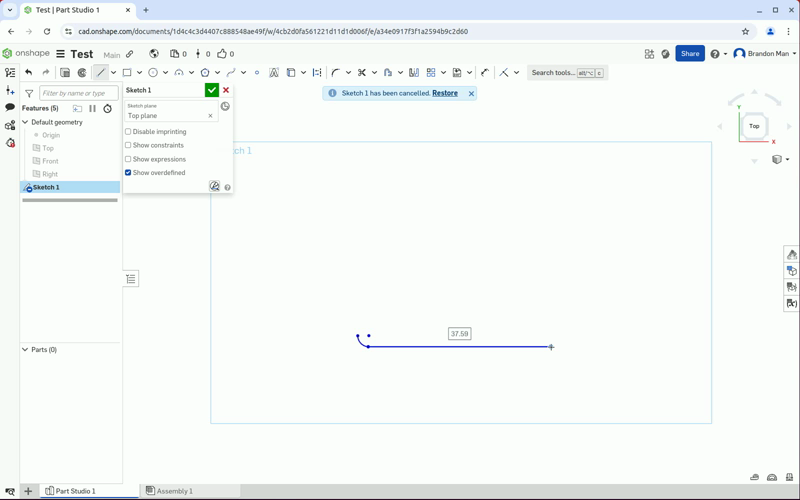
key(a)
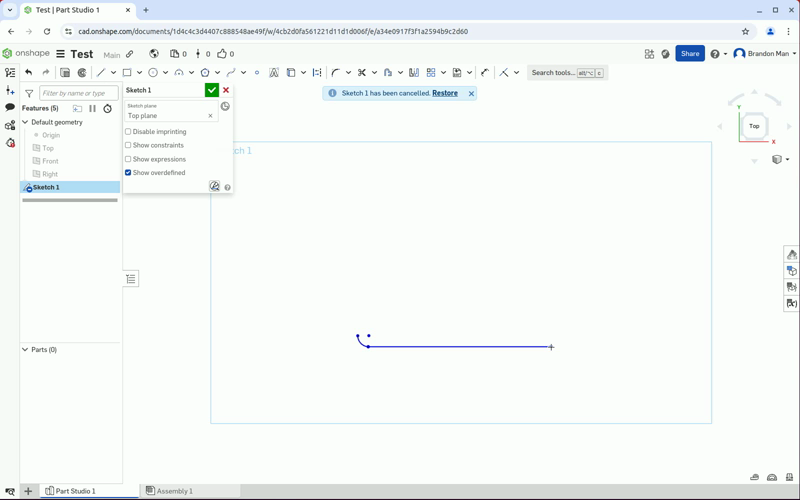
mouse_move(551, 346)
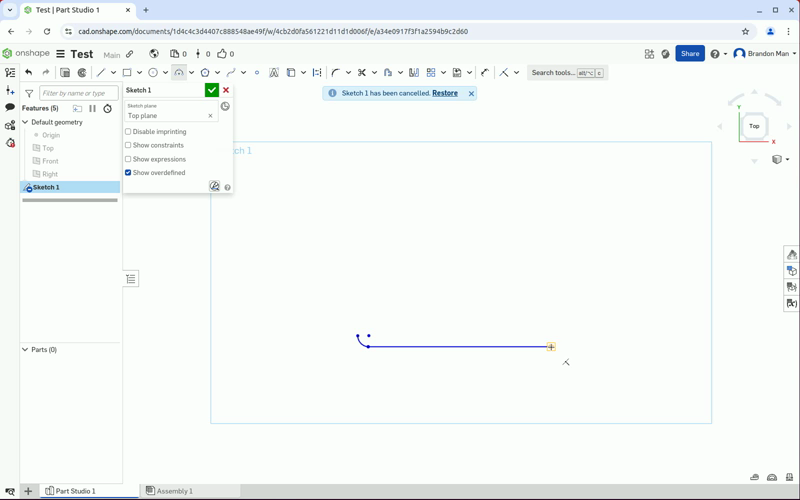
click(551, 346)
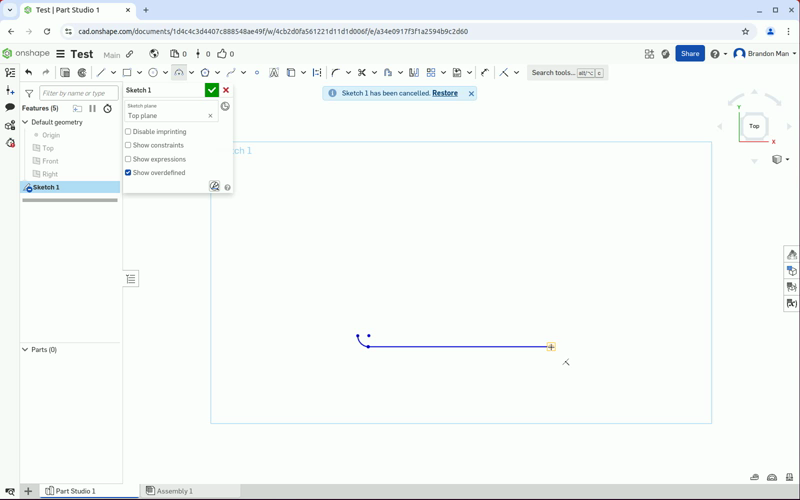
key_down(shift)
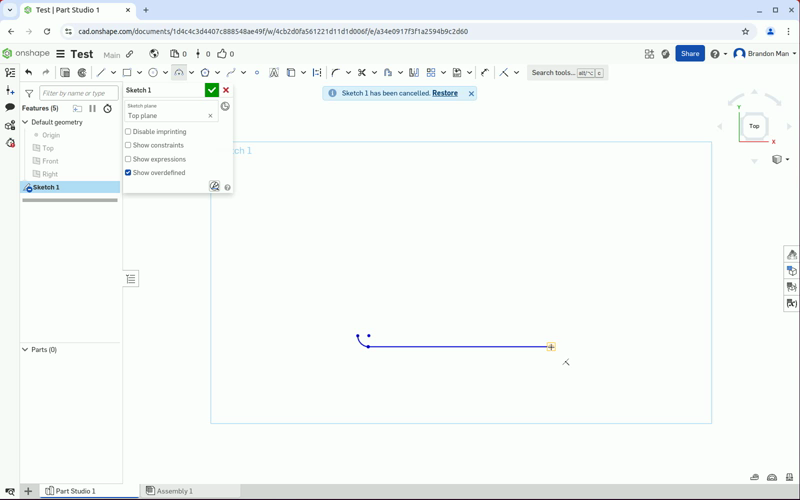
mouse_move(561, 335)
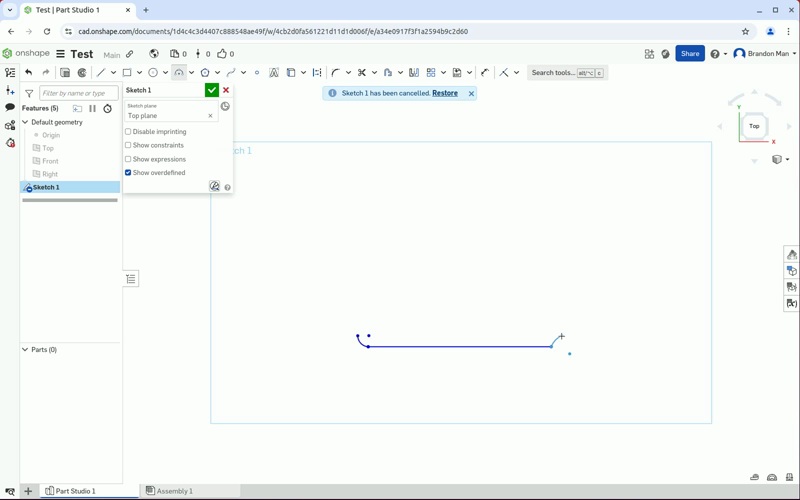
click(561, 335)
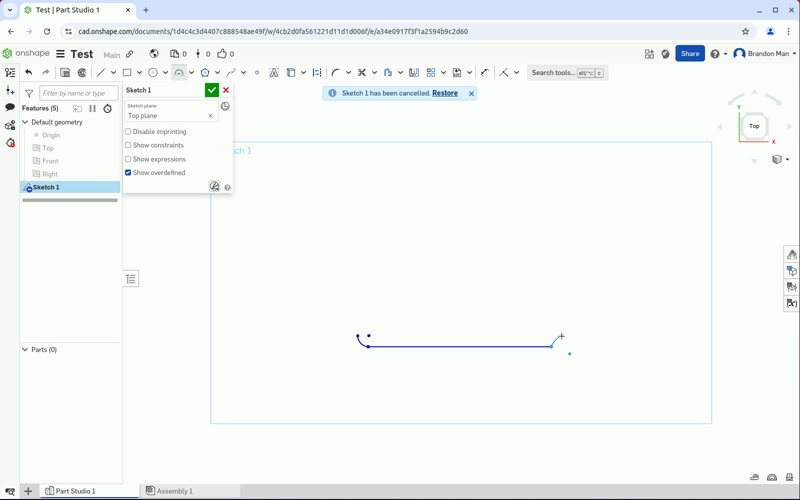
mouse_move(558, 343)
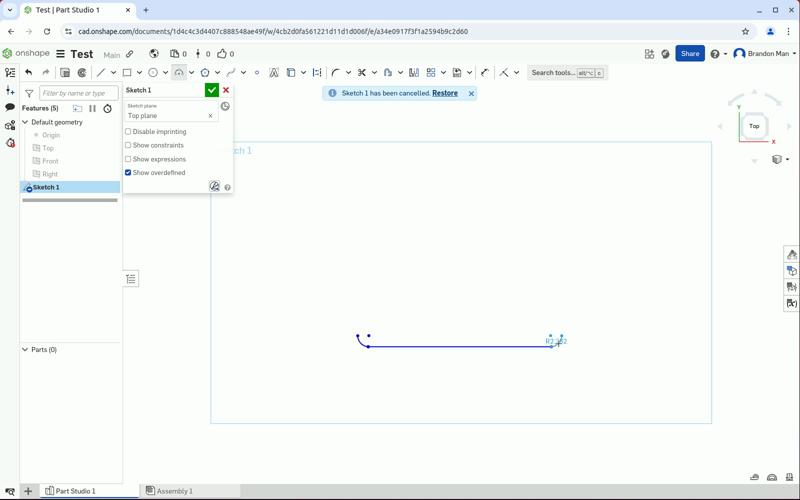
click(558, 343)
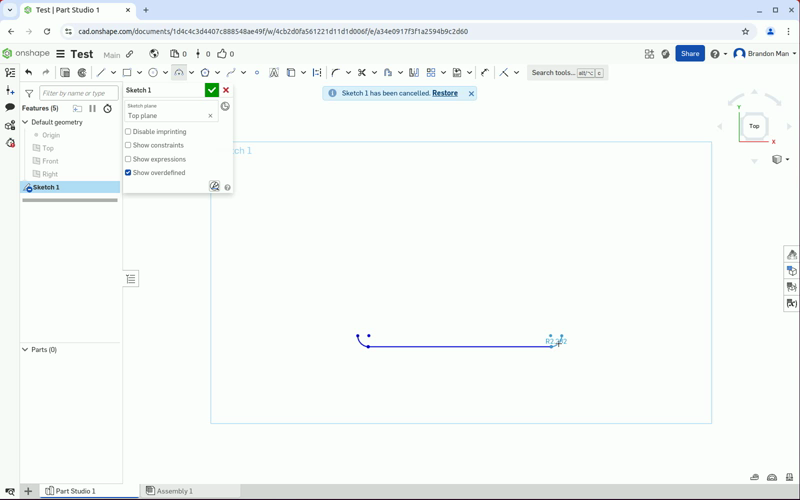
key_up(shift)
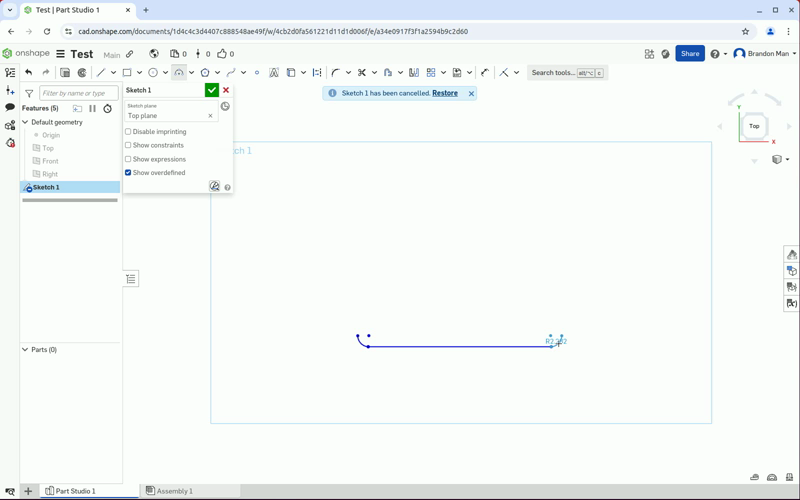
key(esc)
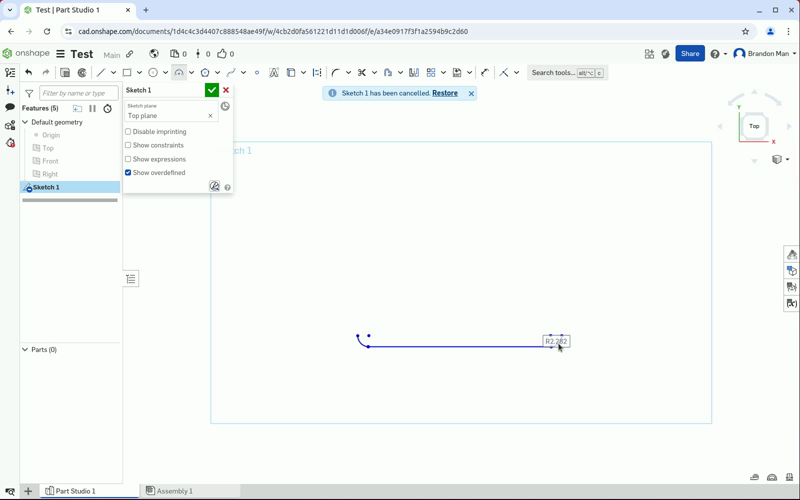
key(l)
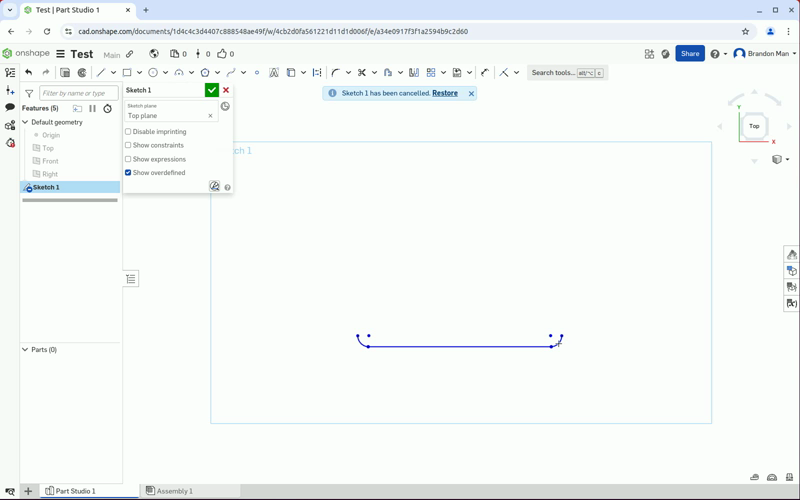
mouse_move(561, 335)
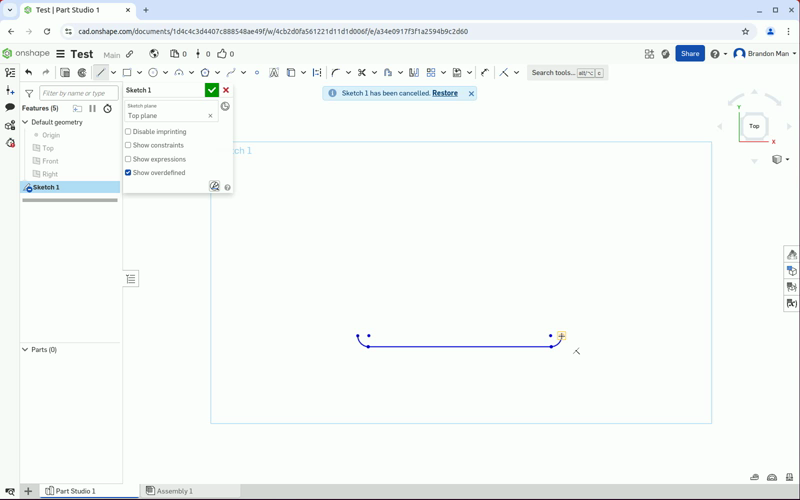
click(561, 335)
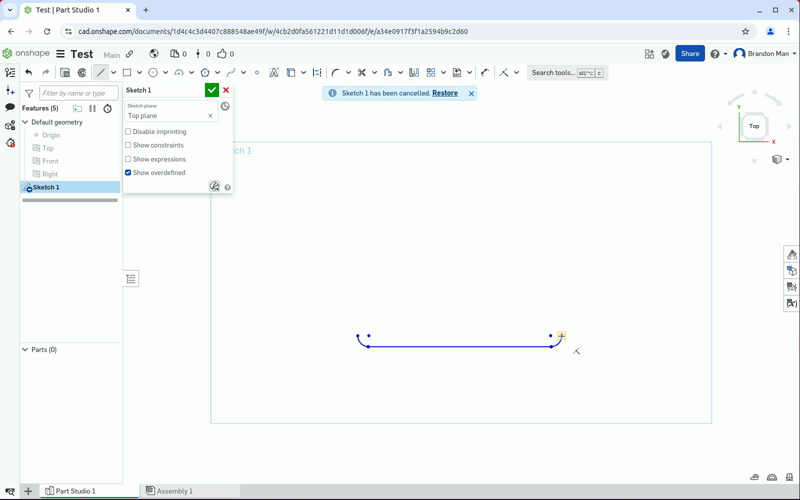
key_down(shift)
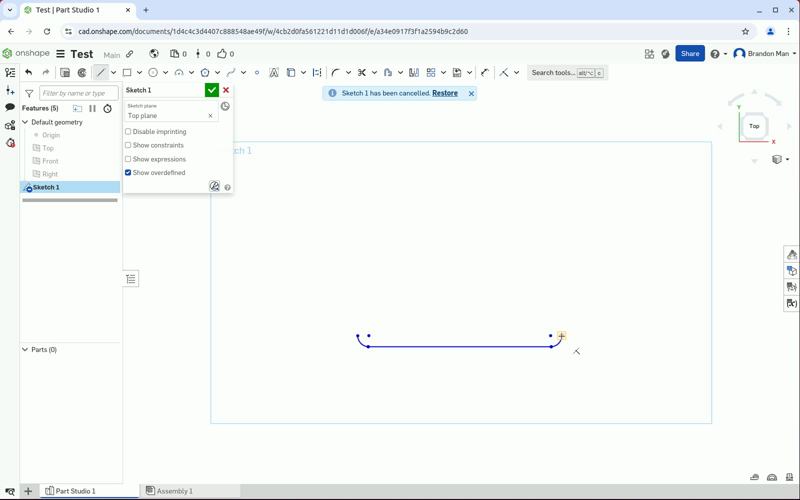
mouse_move(561, 232)
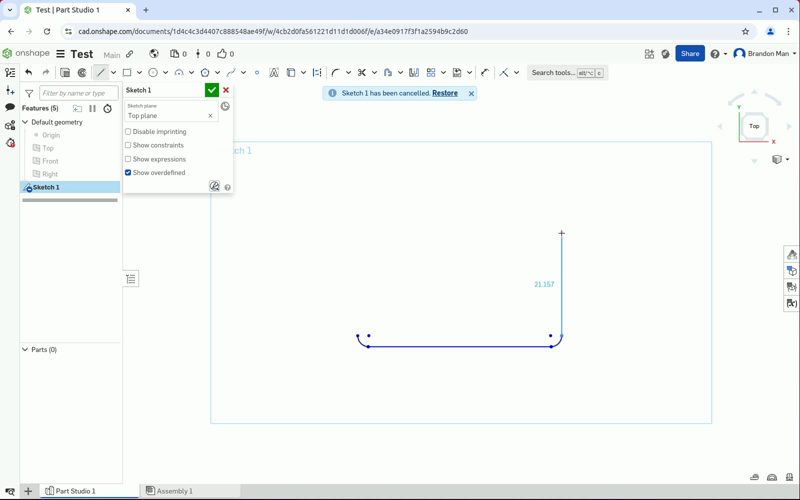
click(561, 232)
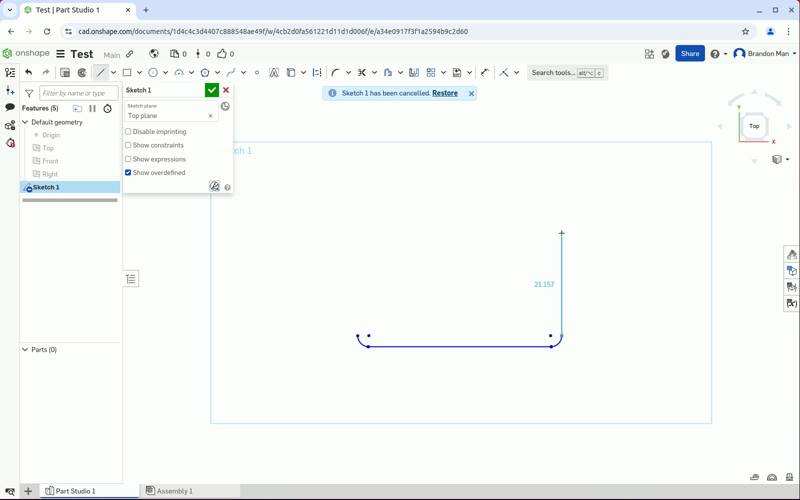
key_up(shift)
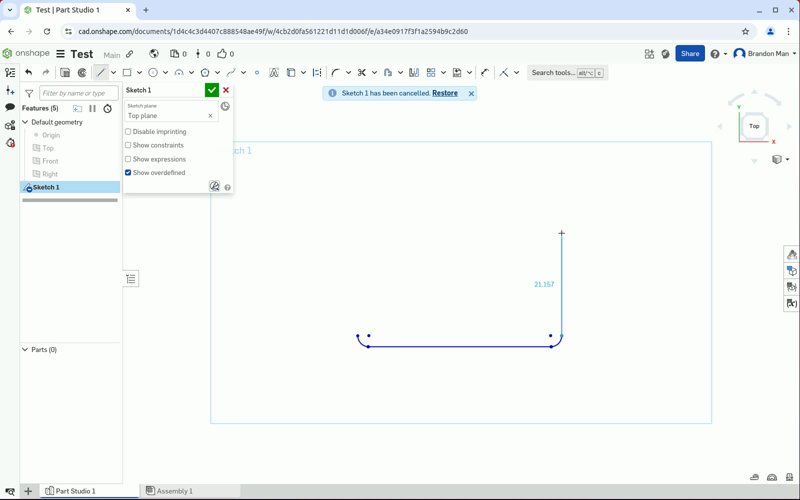
key(esc)
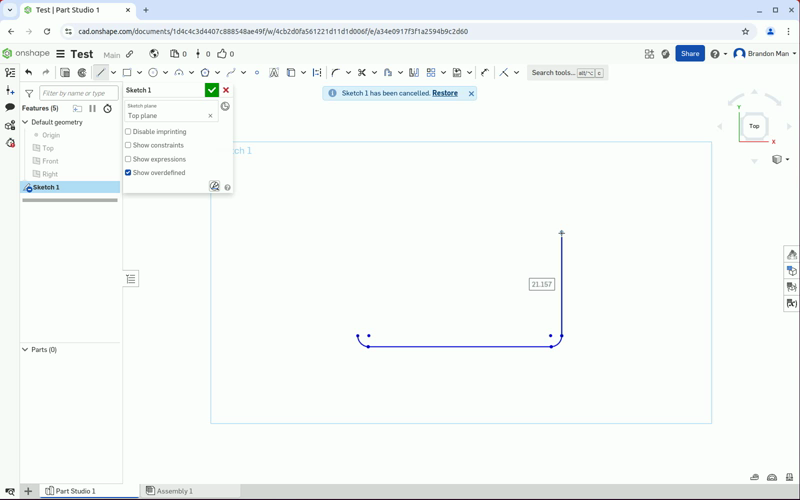
key(a)
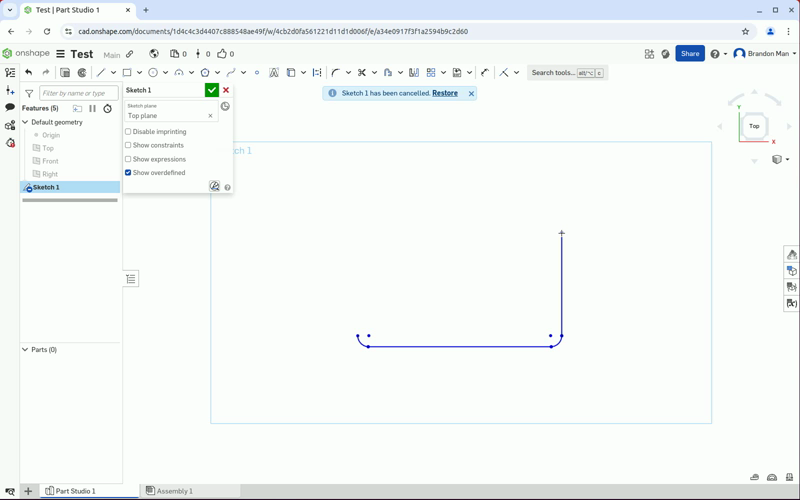
mouse_move(561, 232)
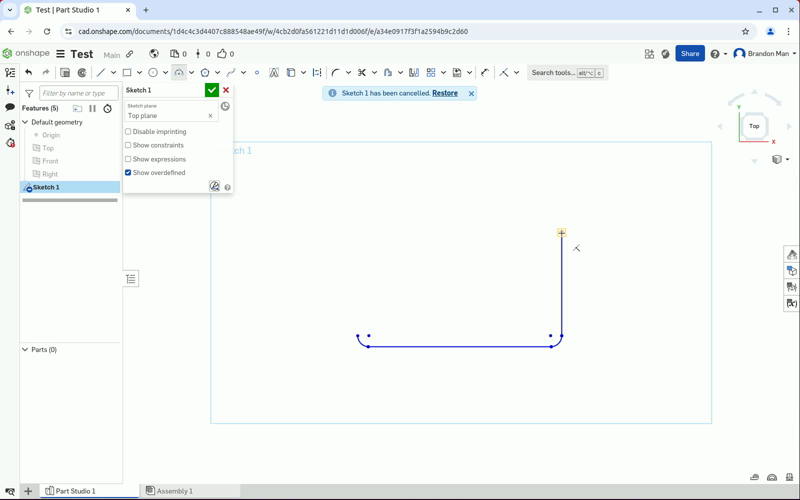
click(561, 232)
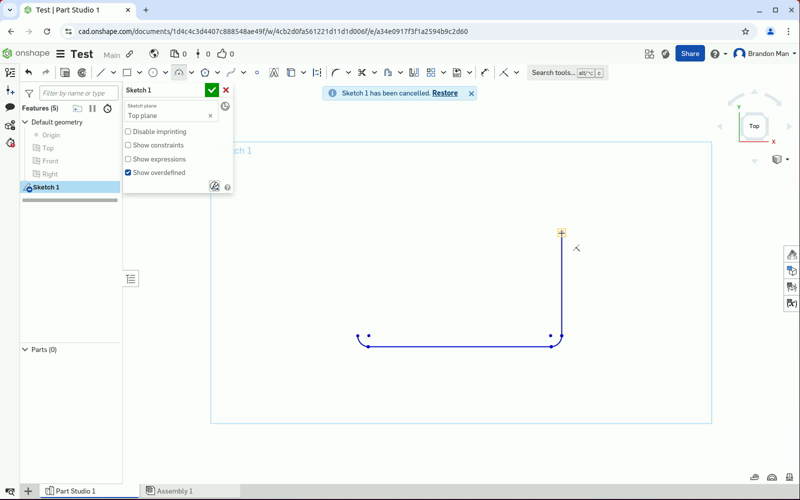
key_down(shift)
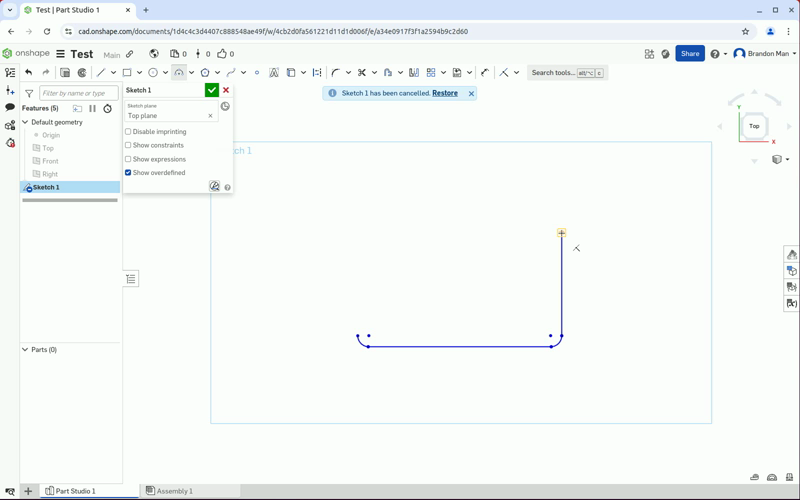
mouse_move(551, 221)
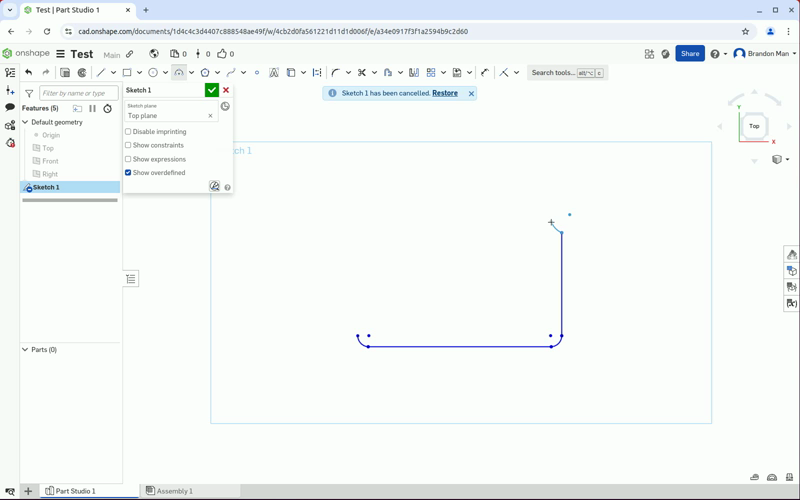
click(551, 221)
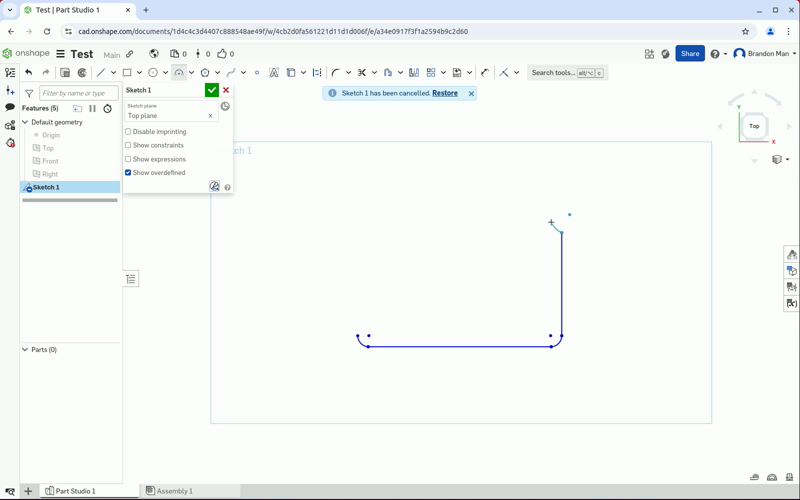
mouse_move(558, 225)
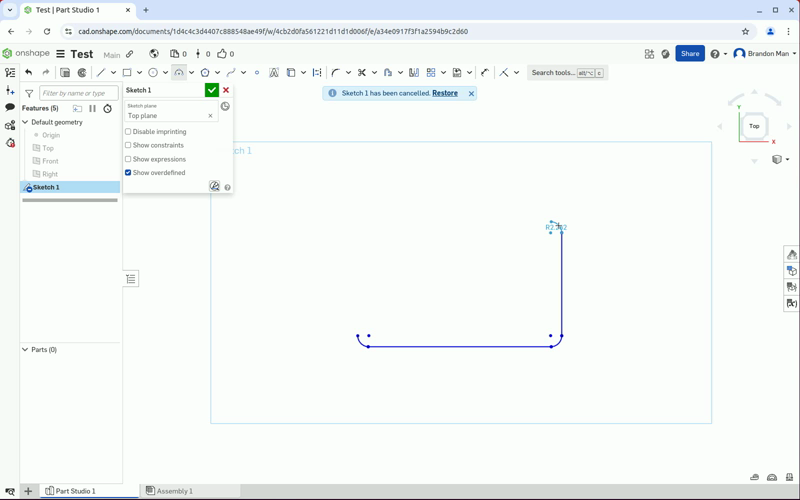
click(558, 225)
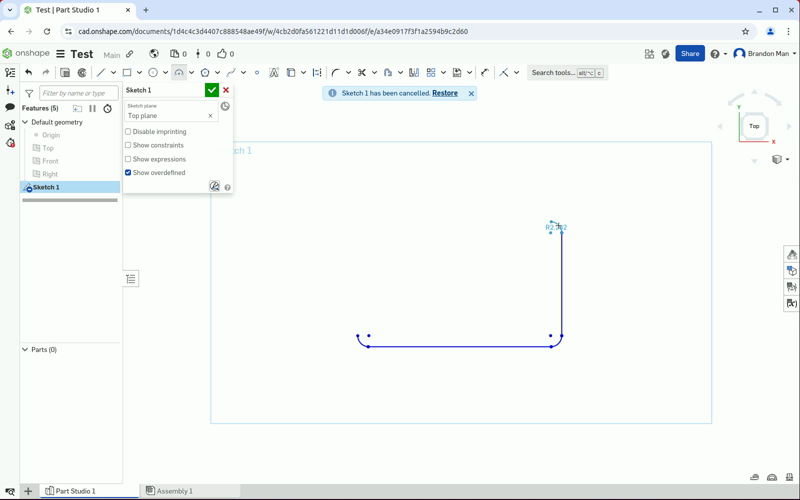
key_up(shift)
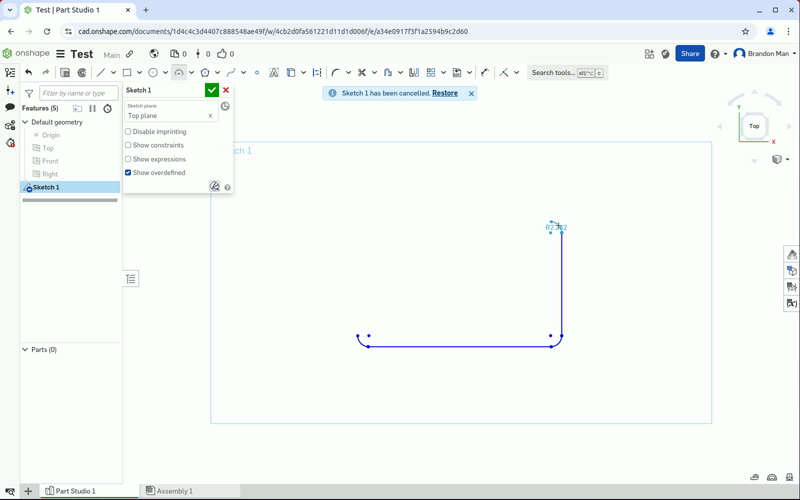
key(esc)
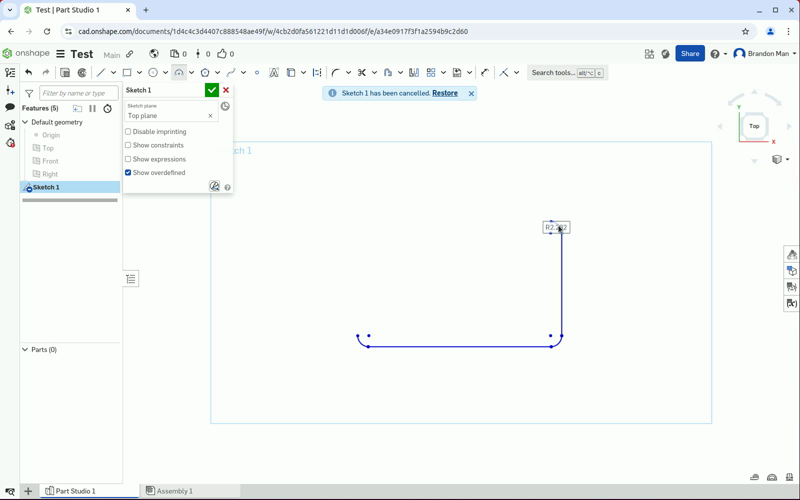
key(l)
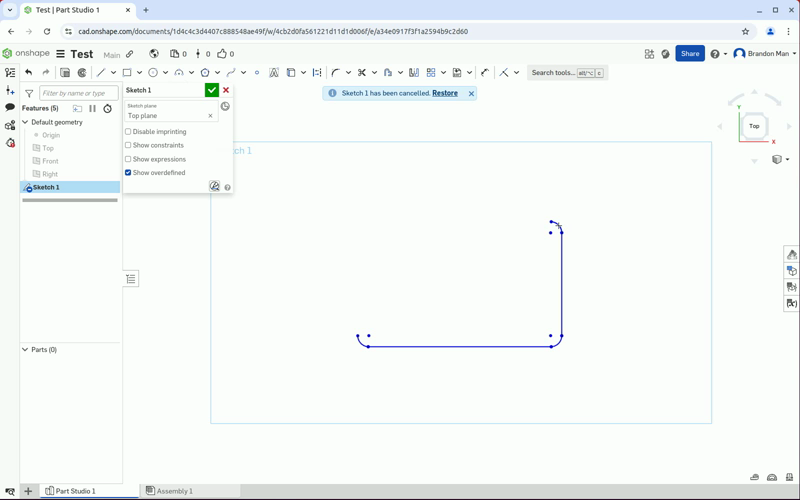
mouse_move(551, 221)
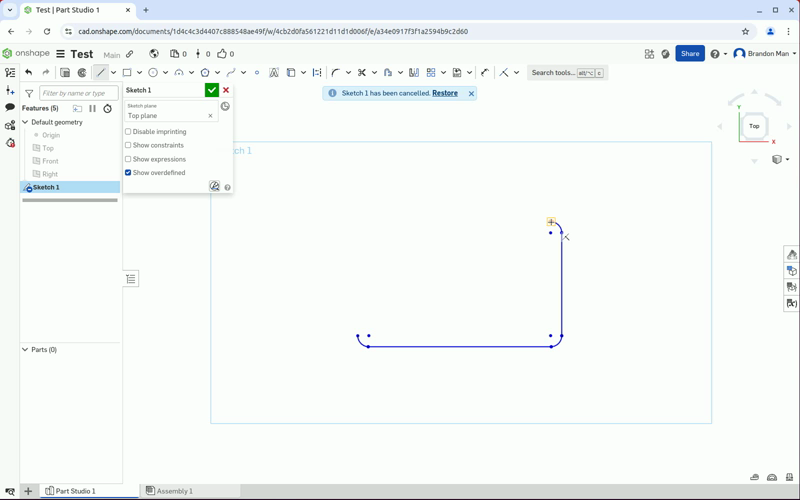
click(551, 221)
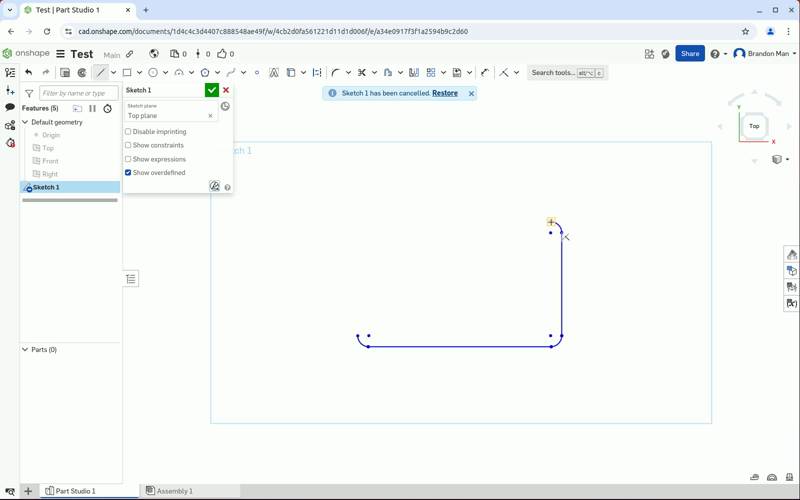
key_down(shift)
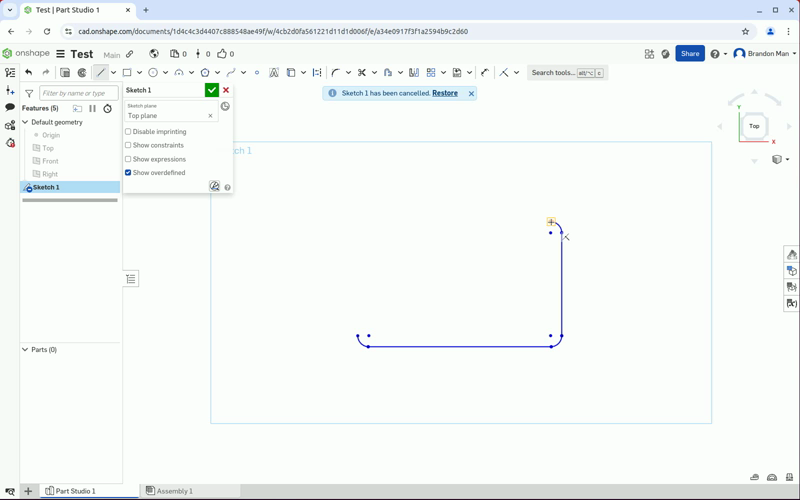
mouse_move(368, 221)
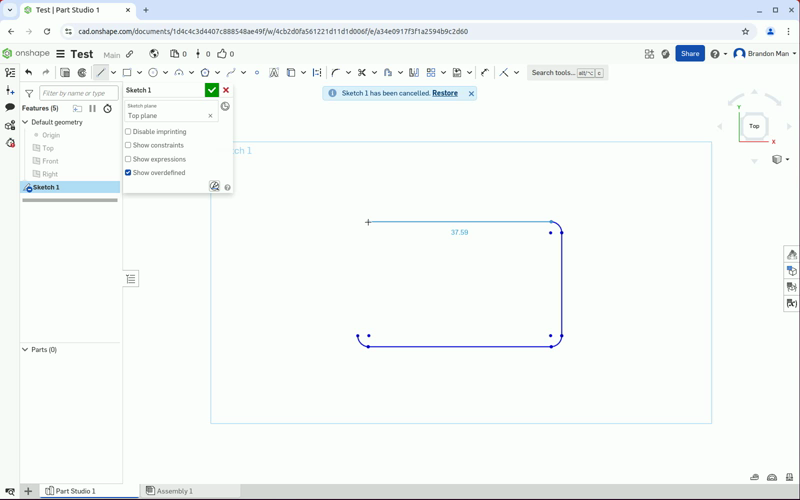
click(368, 221)
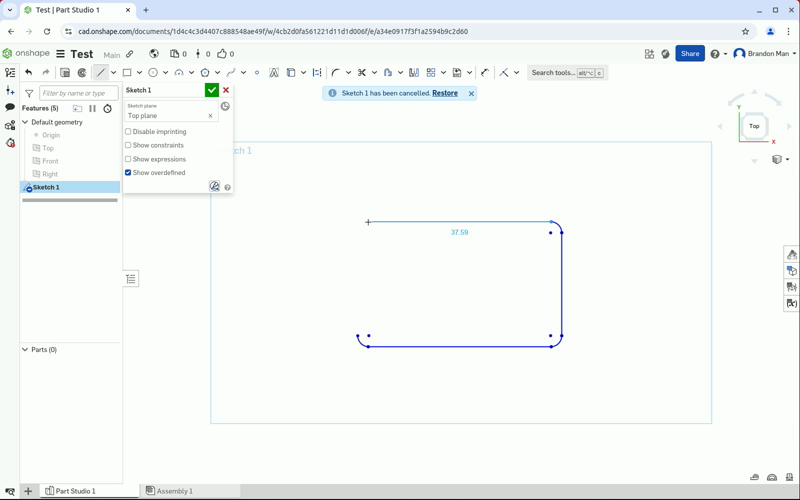
key_up(shift)
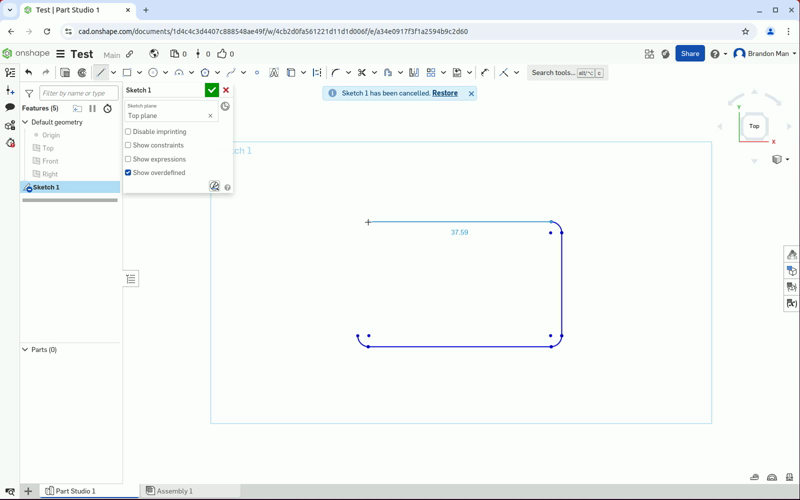
key(esc)
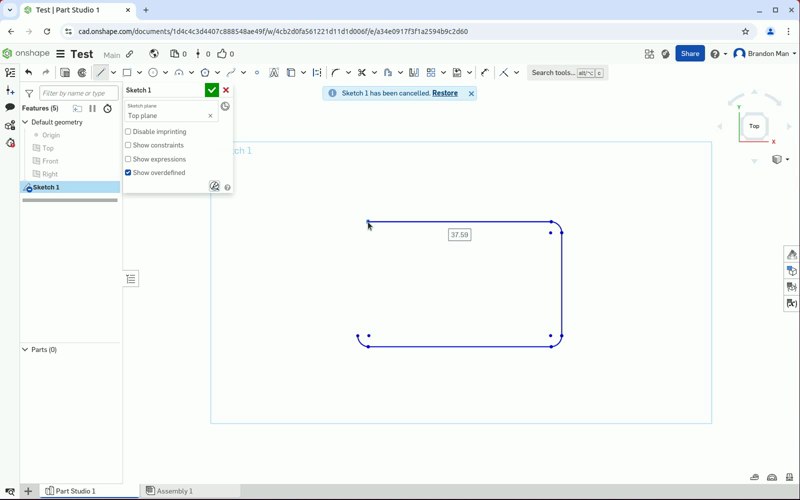
key(a)
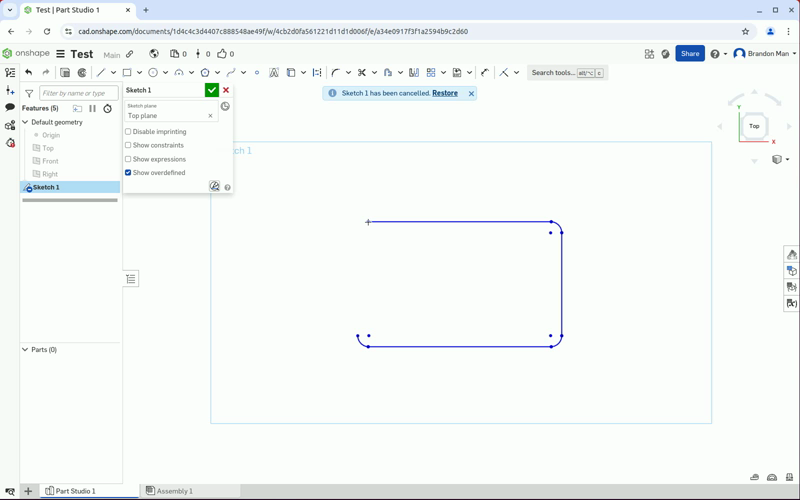
mouse_move(368, 221)
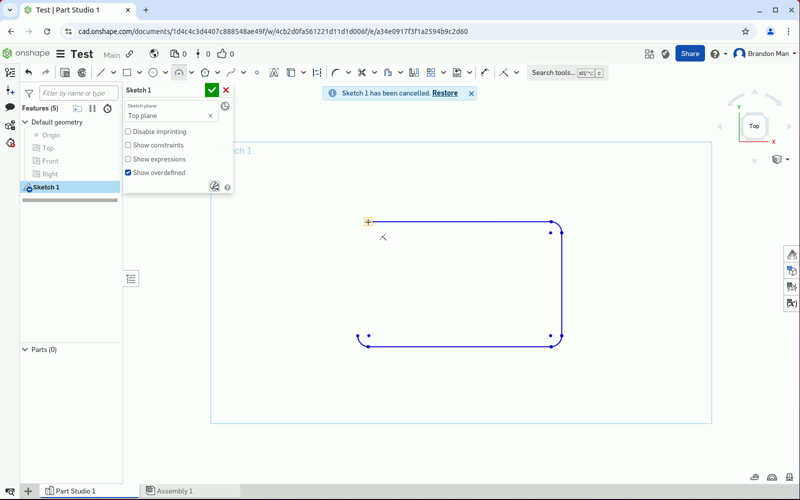
click(368, 221)
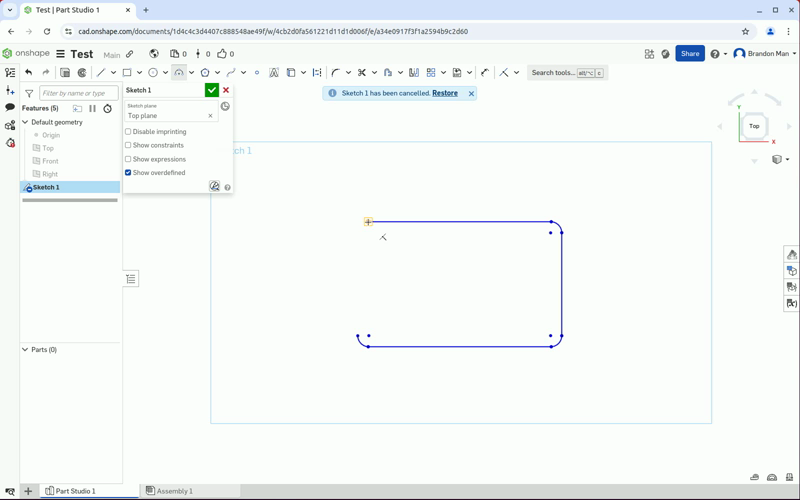
key_down(shift)
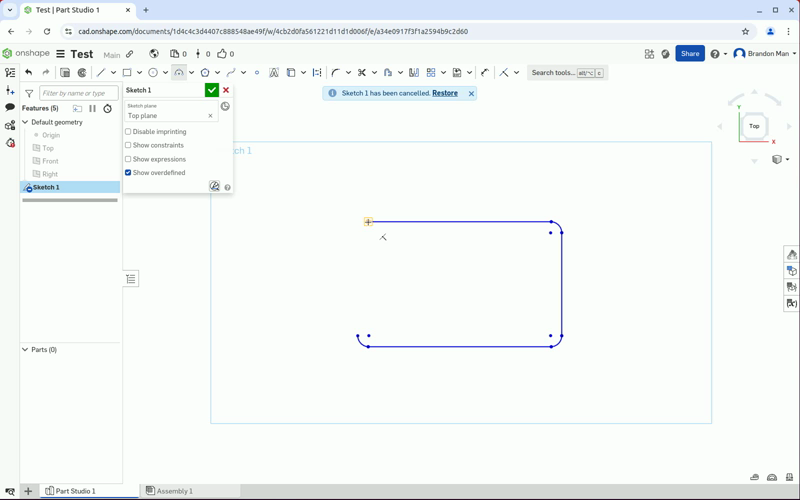
mouse_move(357, 232)
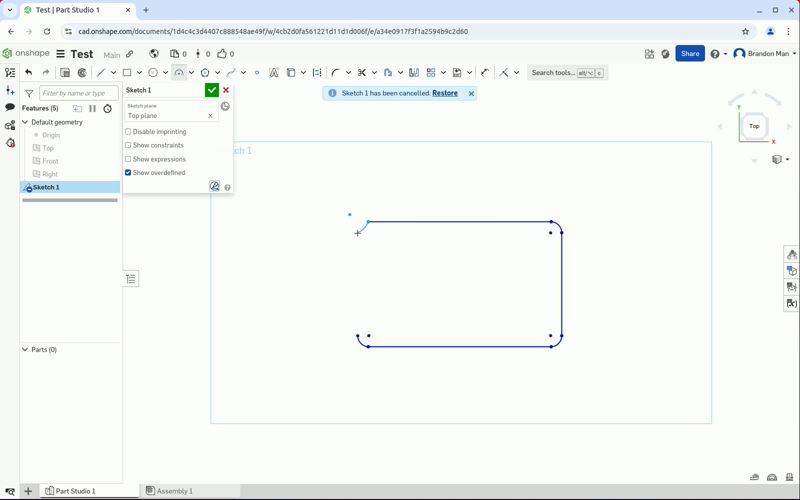
click(357, 232)
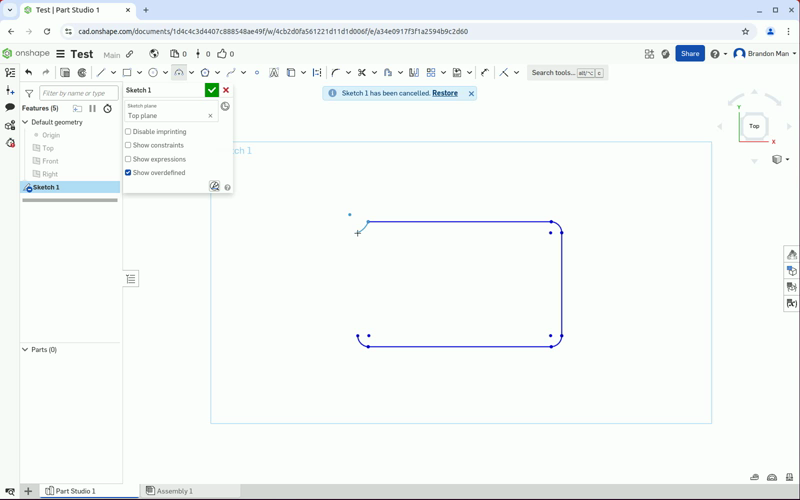
mouse_move(360, 225)
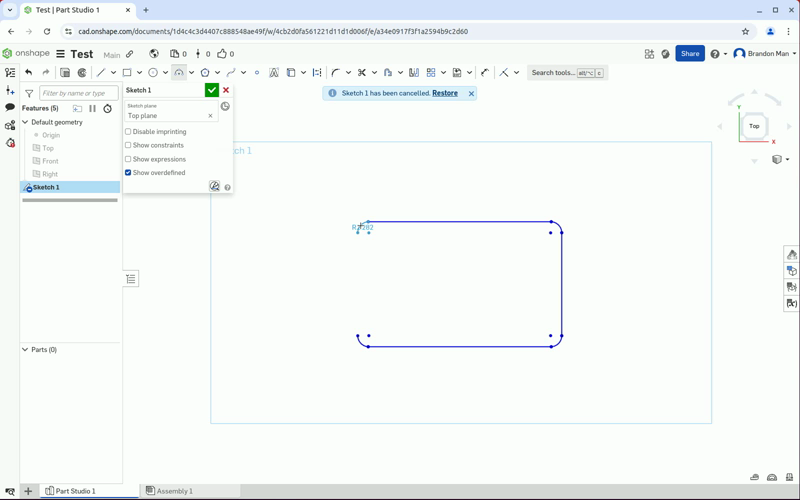
click(360, 225)
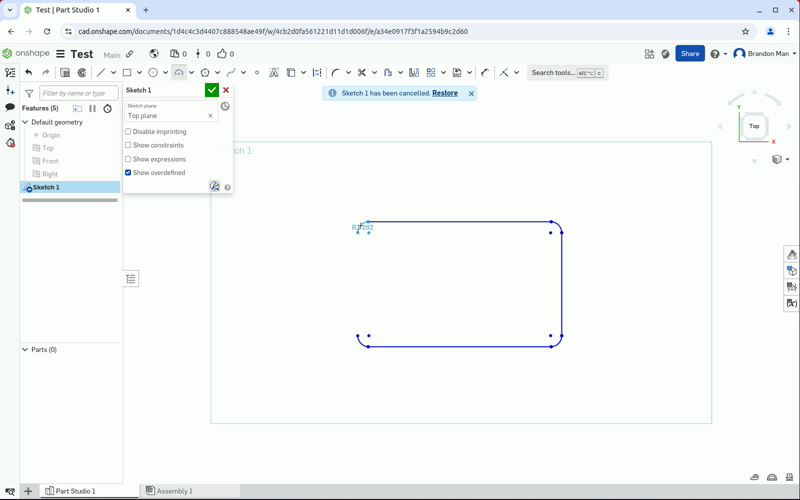
key_up(shift)
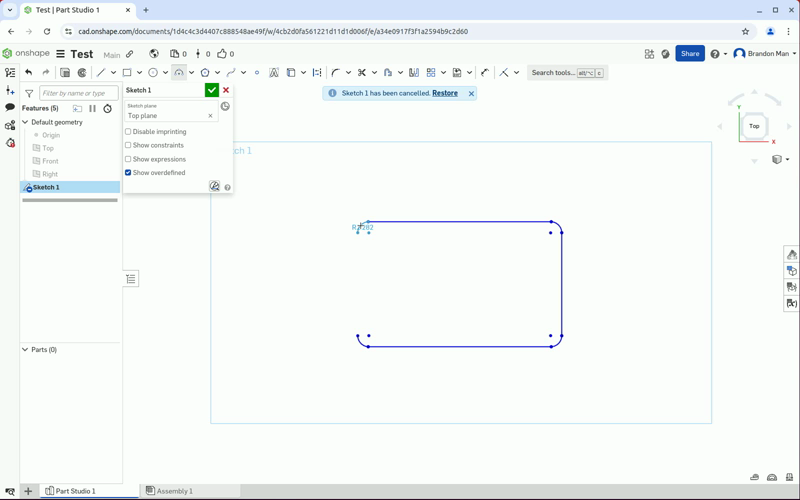
key(esc)
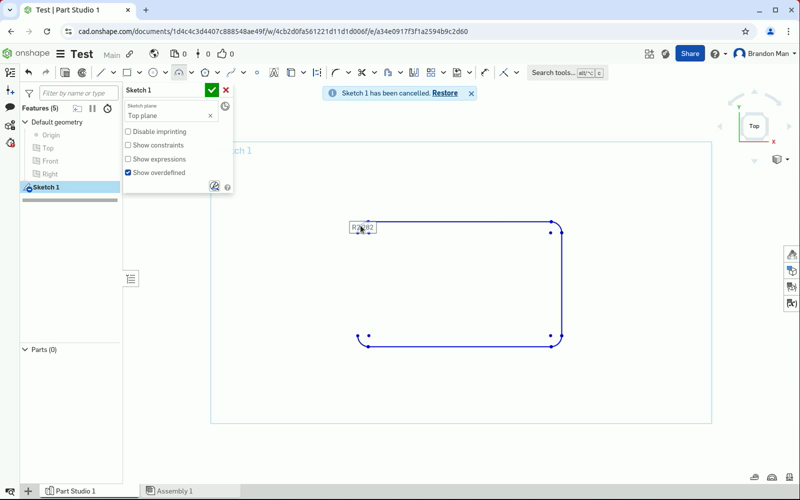
key(l)
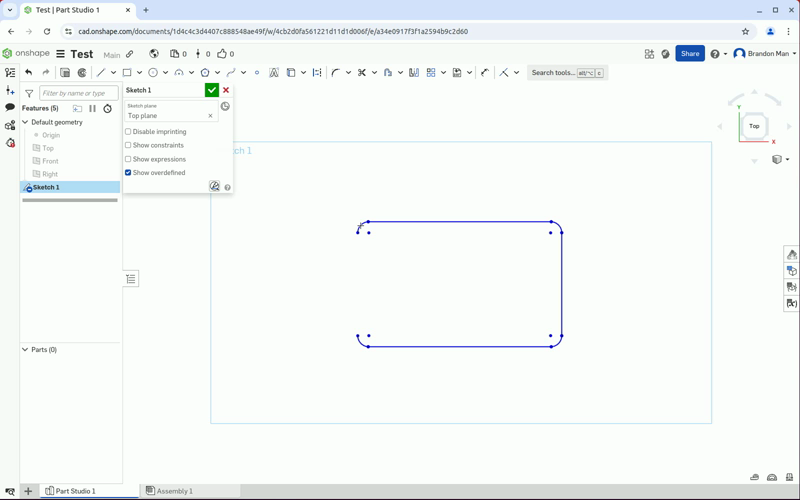
mouse_move(357, 232)
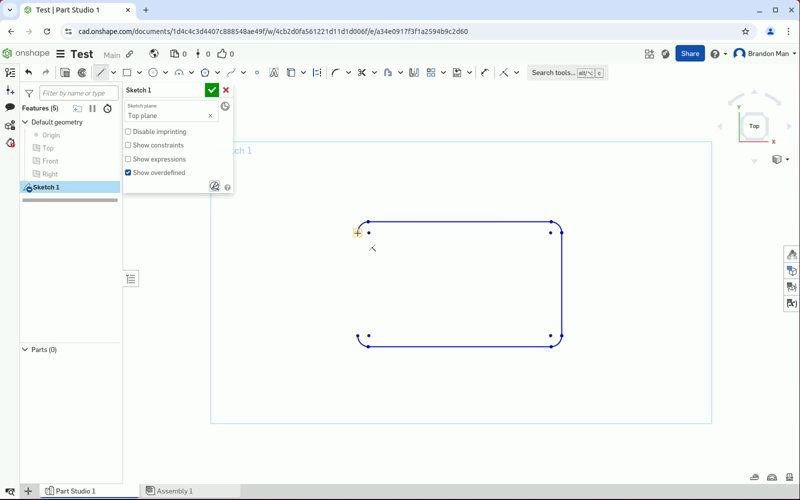
click(357, 232)
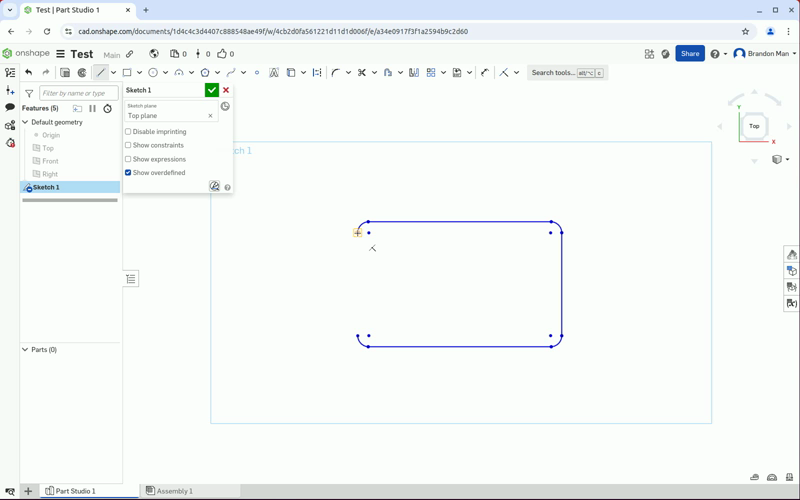
key_down(shift)
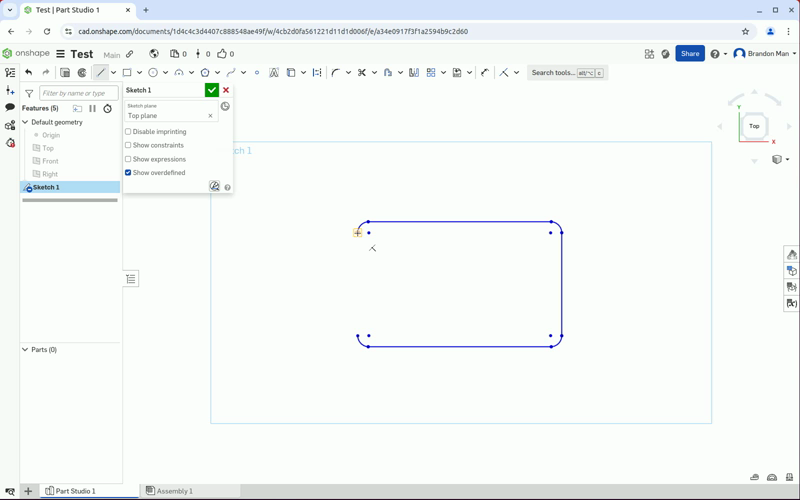
mouse_move(357, 335)
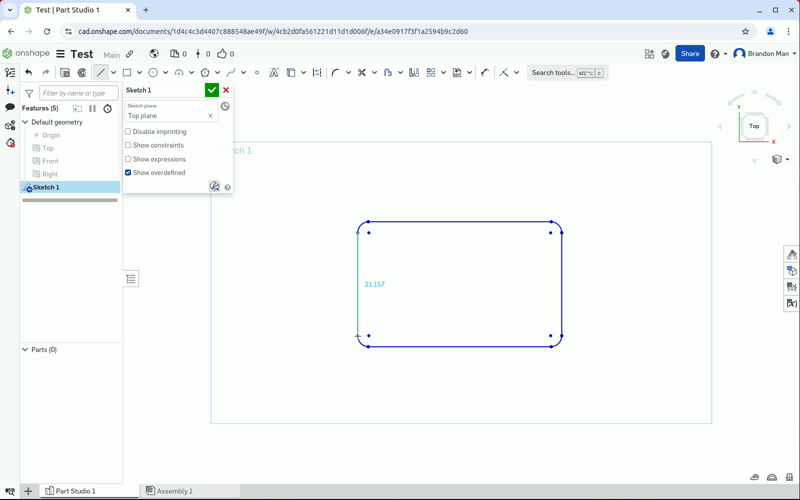
key_up(shift)
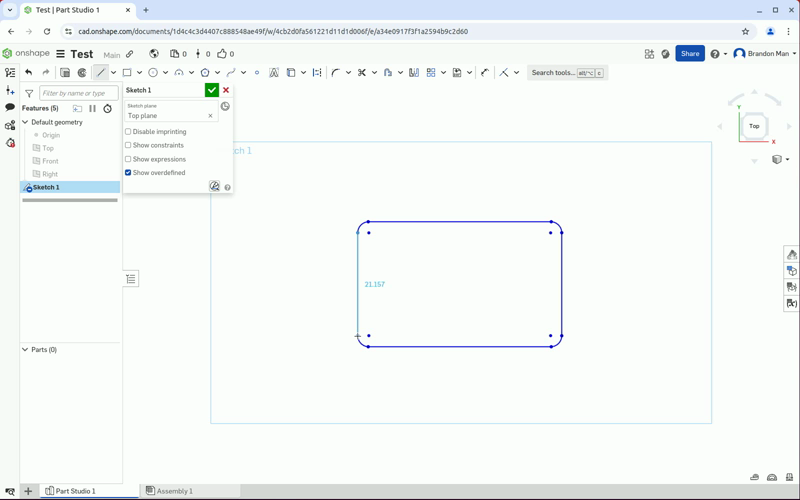
click(357, 335)
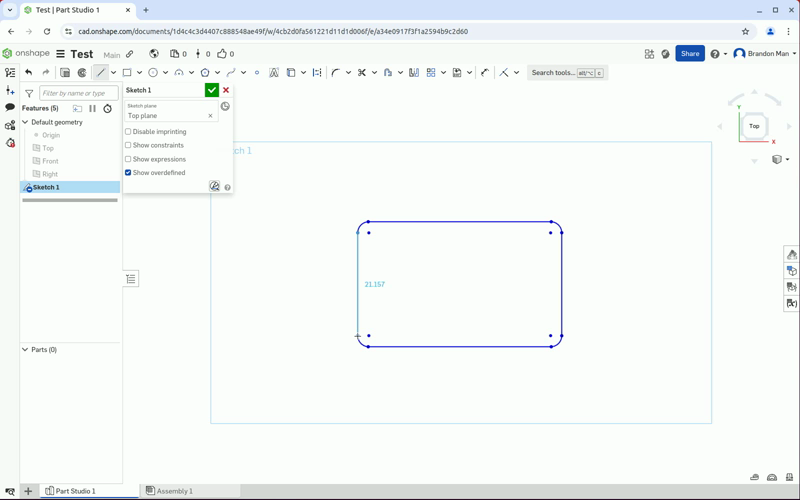
key(esc)
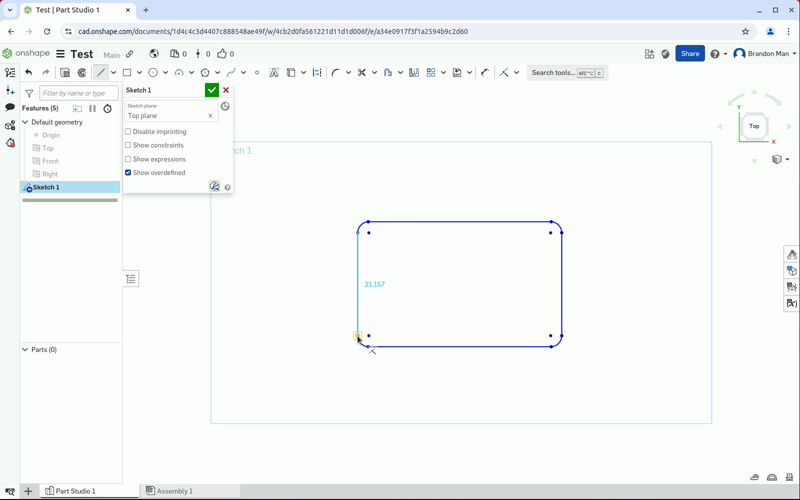
mouse_move(401, 314)
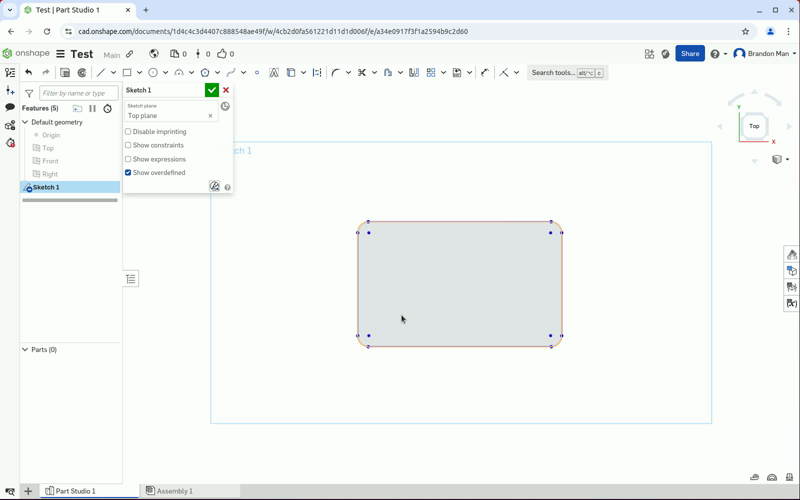
click(401, 314)
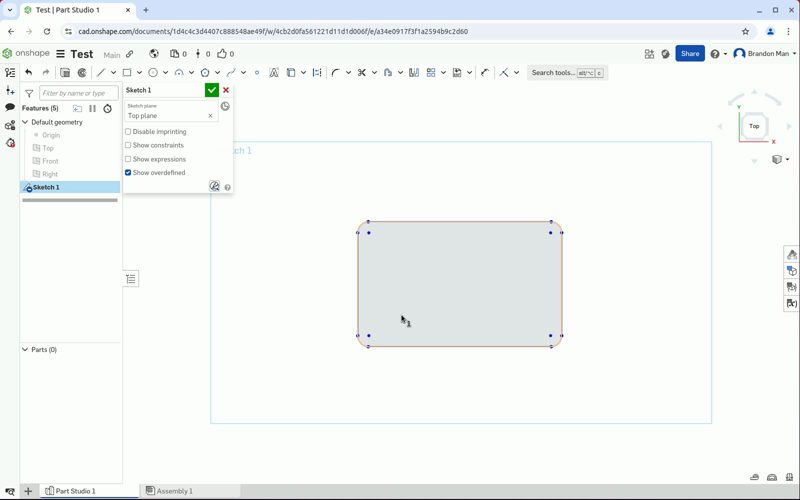
mouse_move(73, 352)
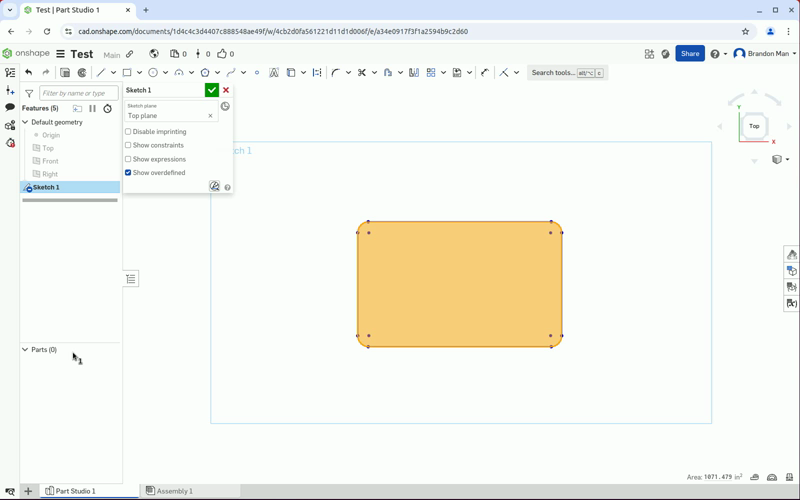
key(shift+y)
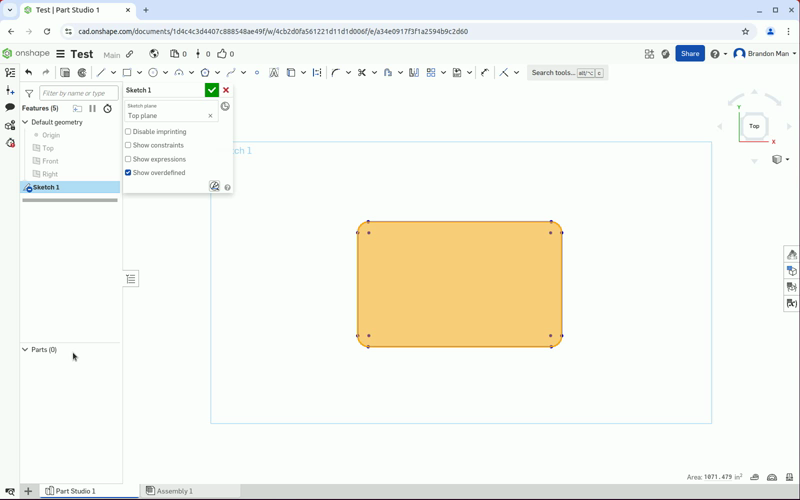
key(shift+e)
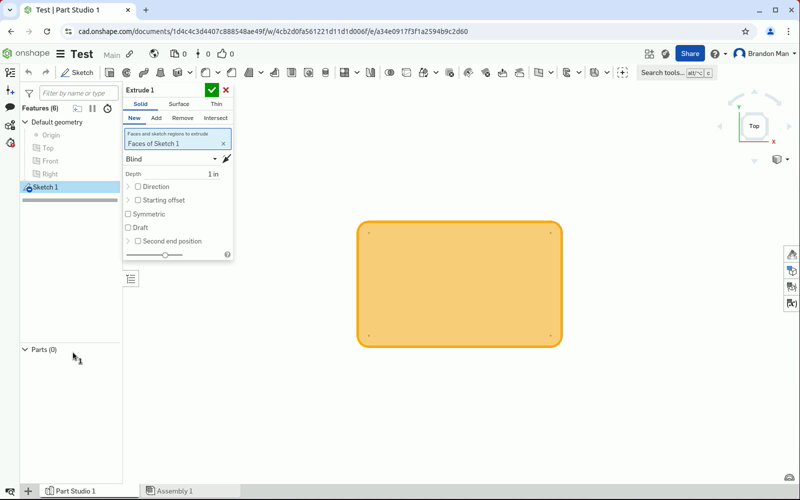
mouse_move(143, 106)
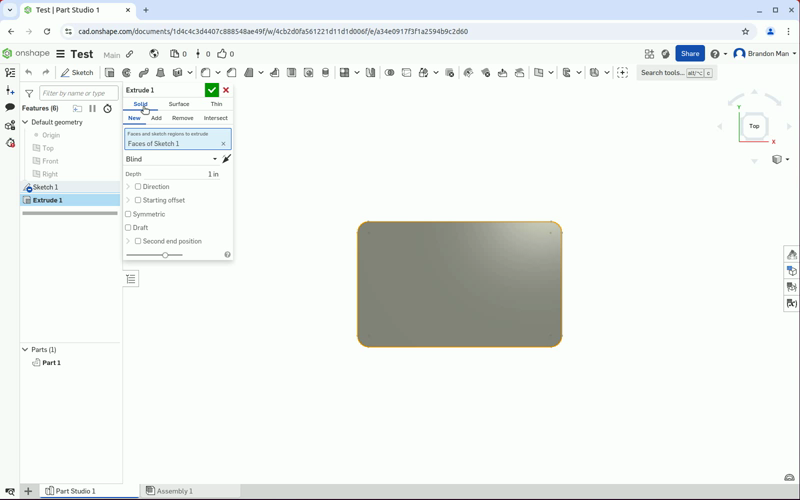
click(143, 106)
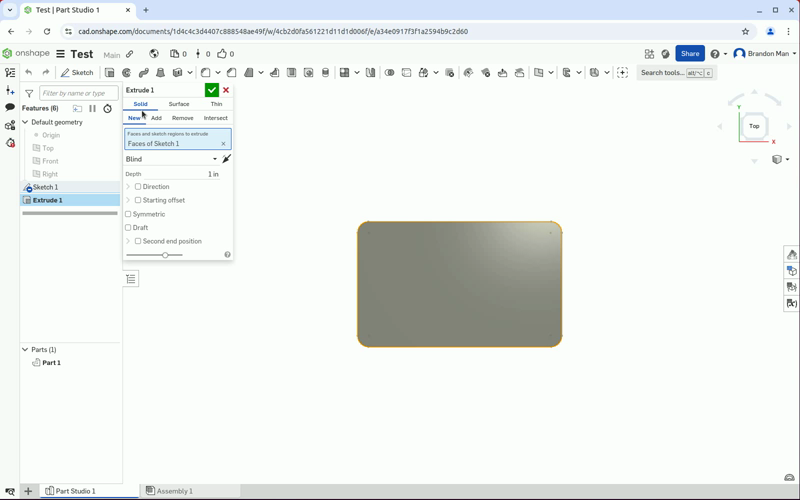
mouse_move(137, 120)
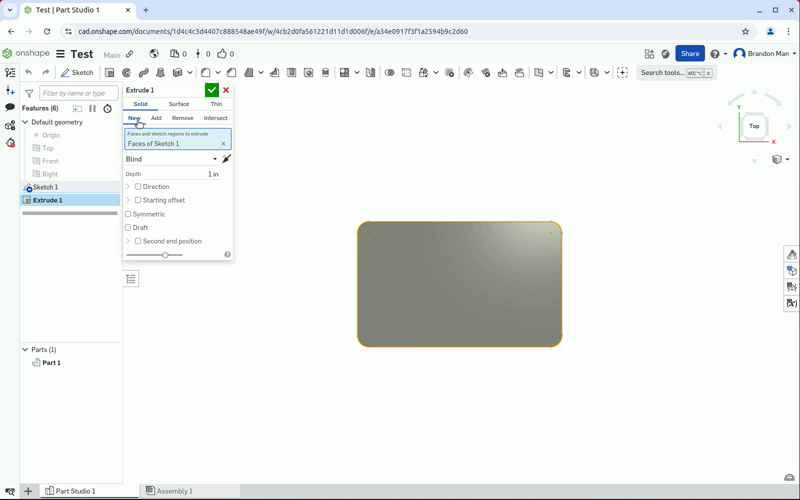
click(137, 120)
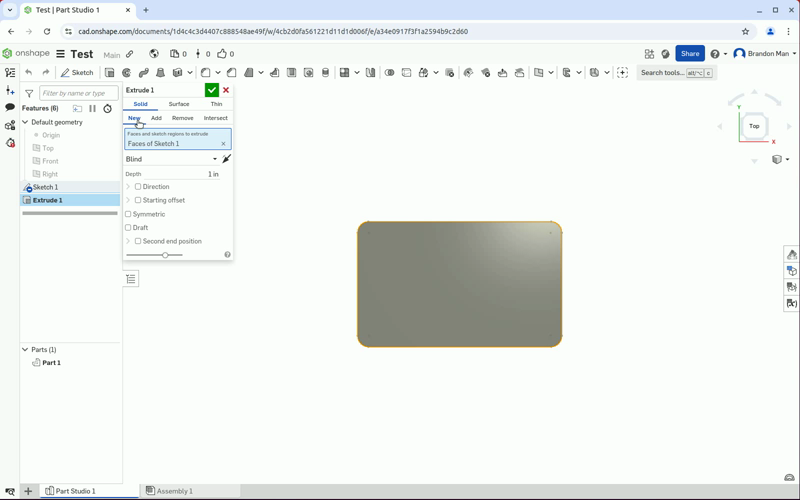
key(tab, 4)
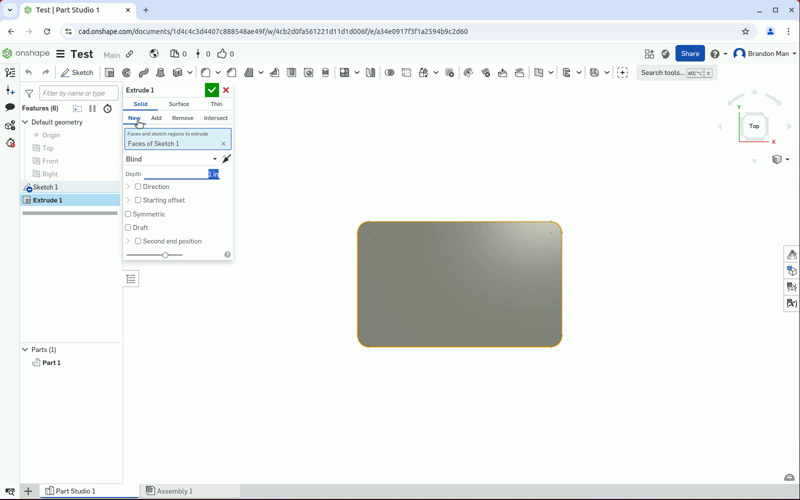
text(-15.405)
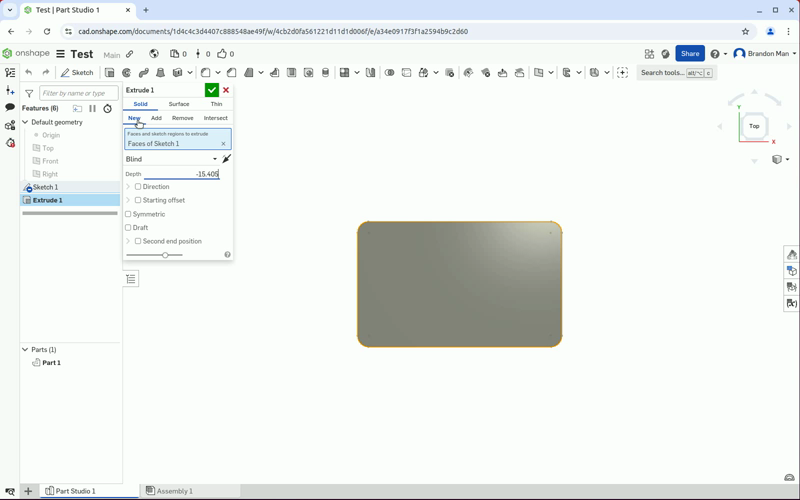
key(enter)
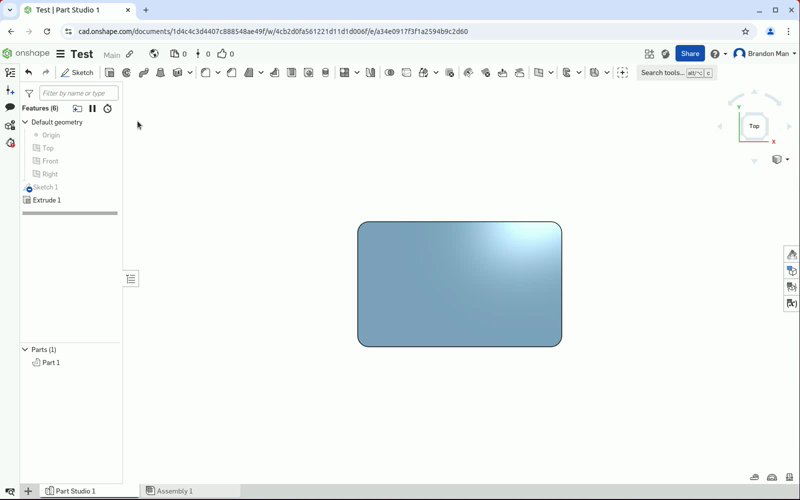
key(shift+h)
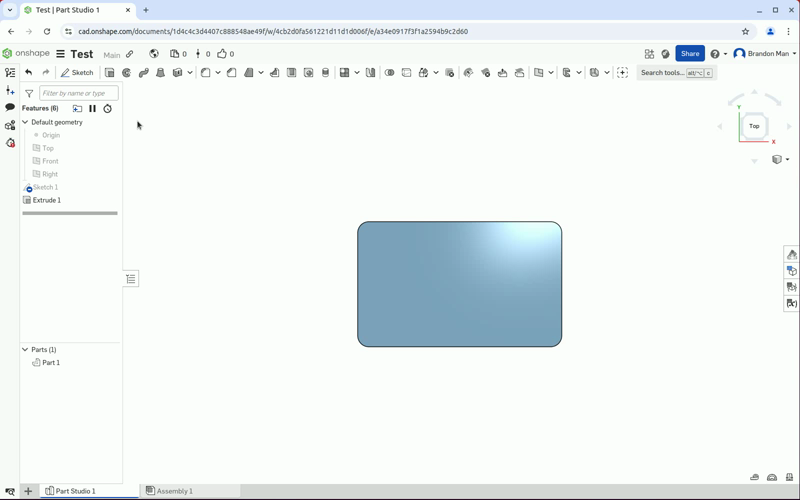
key(shift+h)
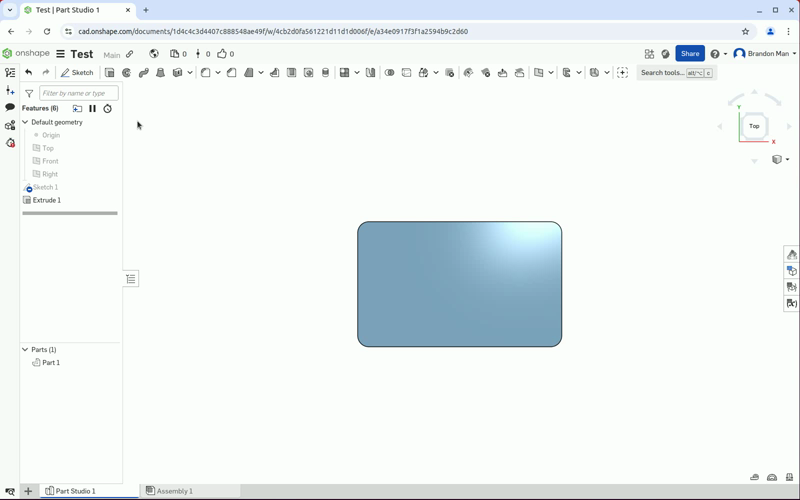
mouse_move(73, 189)
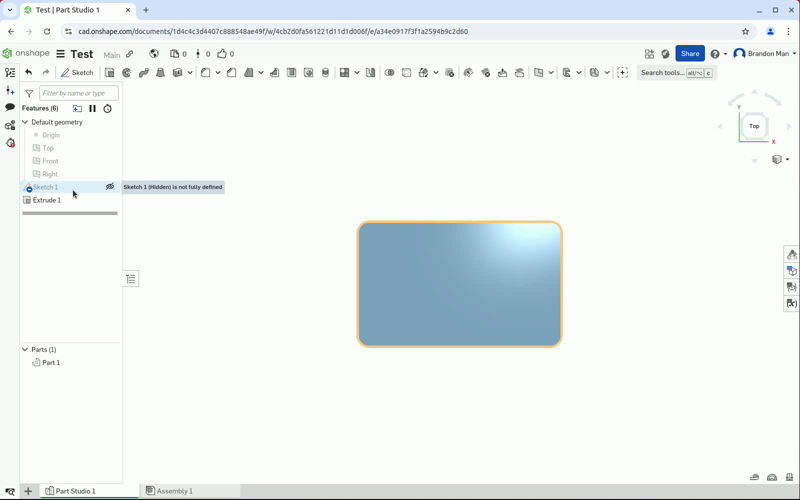
click(73, 189)
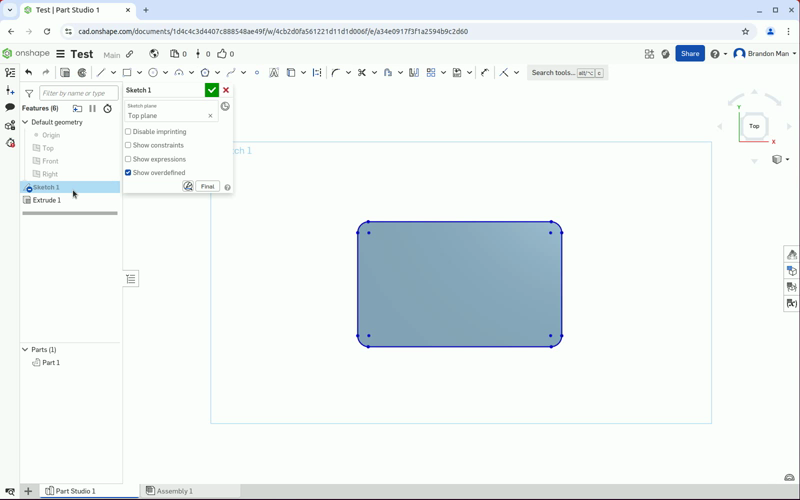
mouse_move(229, 92)
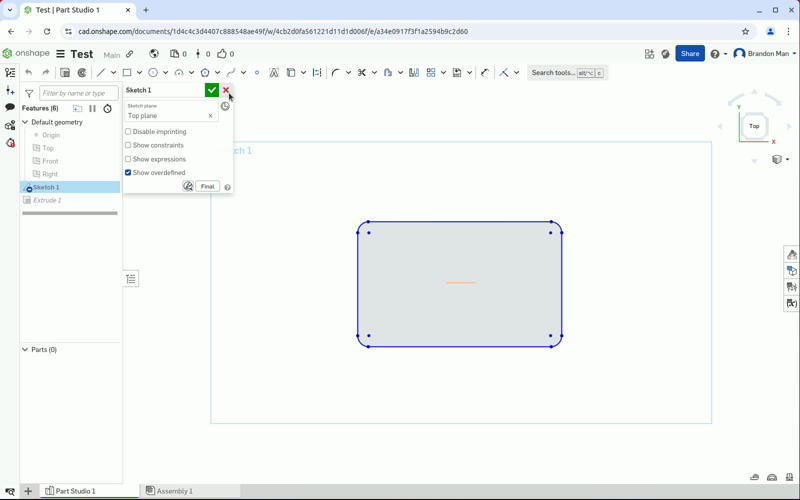
click(229, 92)
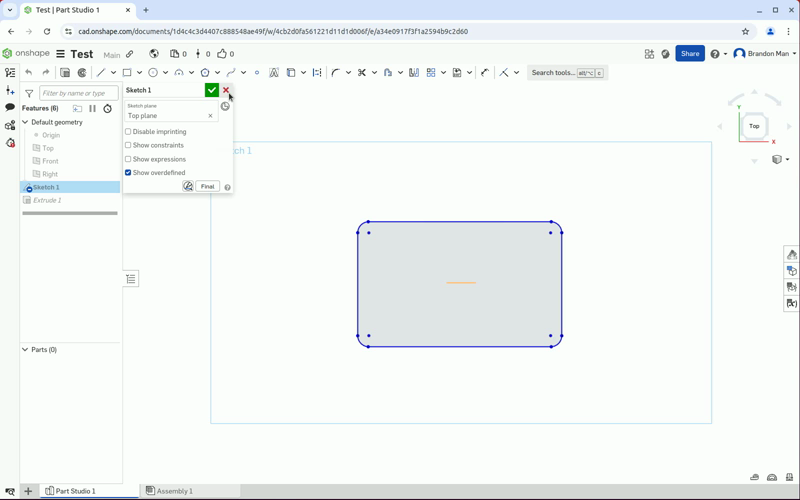
key(shift+s)
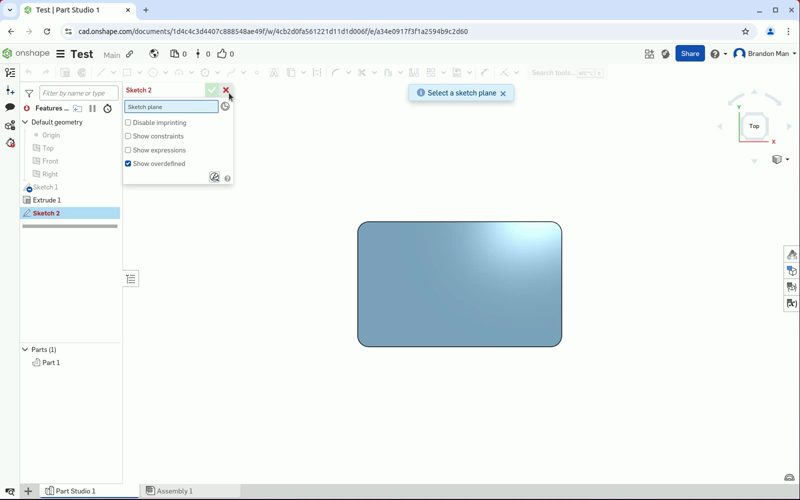
mouse_move(73, 150)
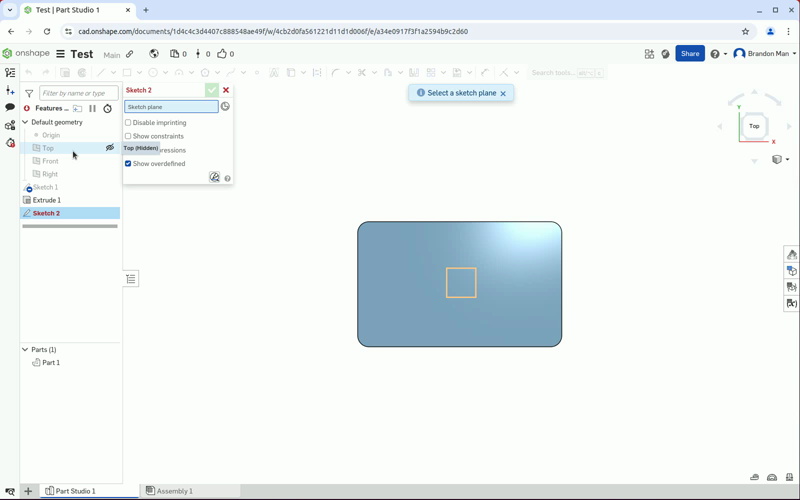
click(73, 150)
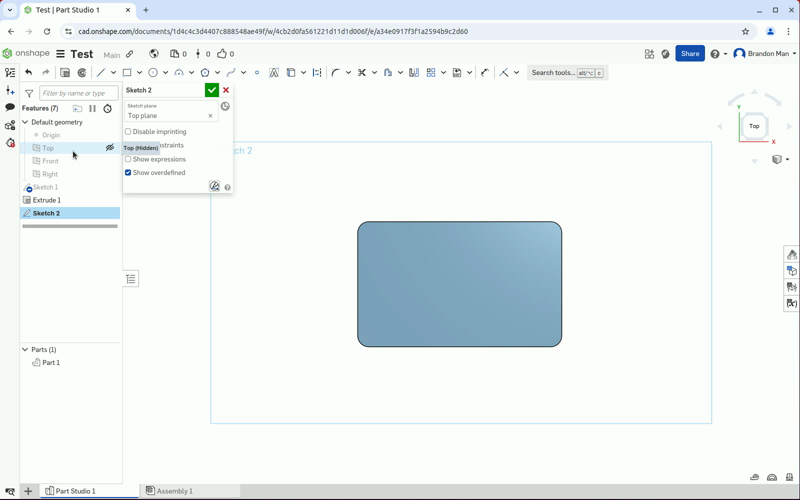
mouse_move(73, 352)
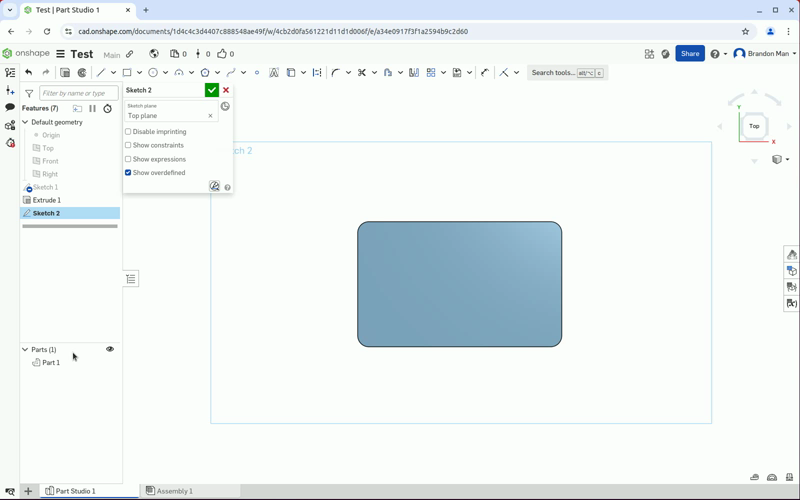
key(y)
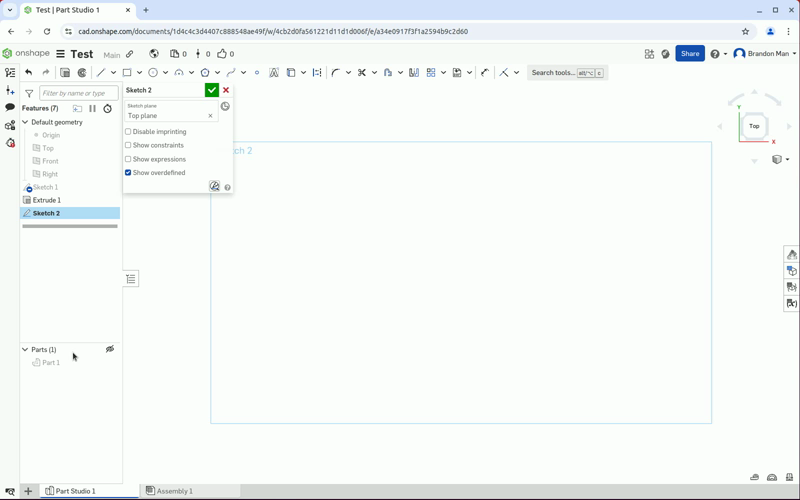
key(l)
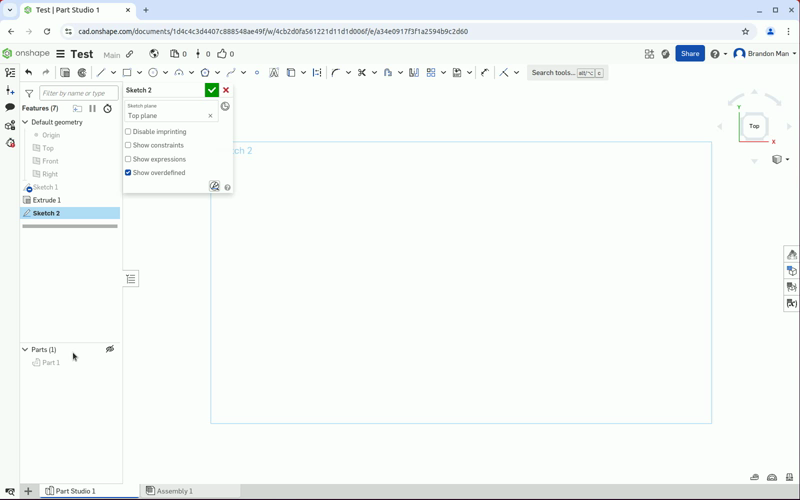
key_down(shift)
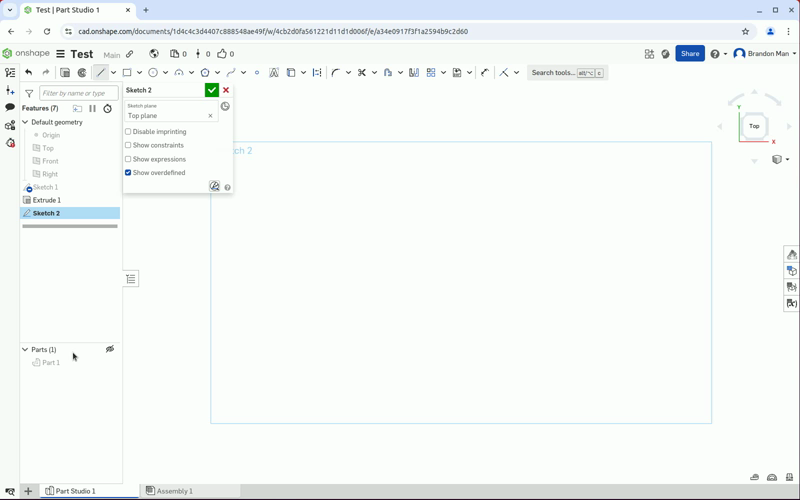
mouse_move(384, 320)
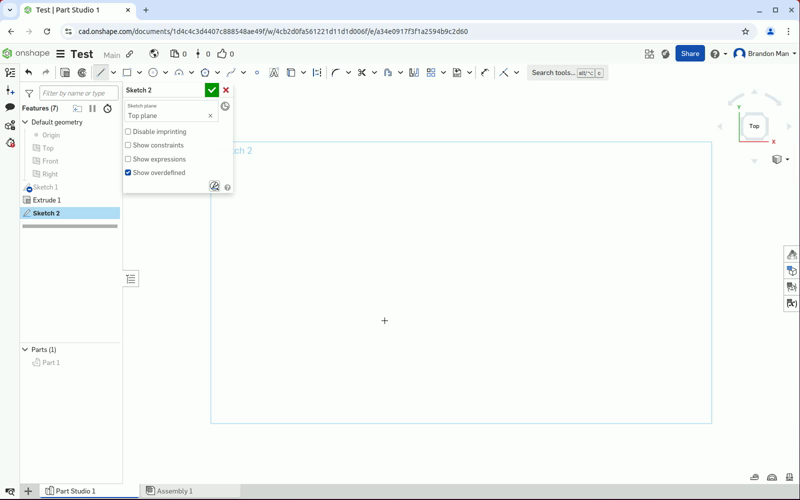
click(384, 320)
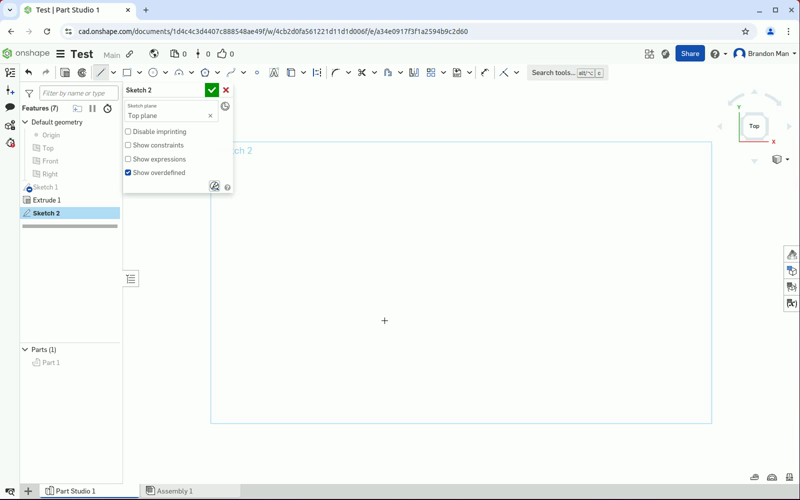
key_up(shift)
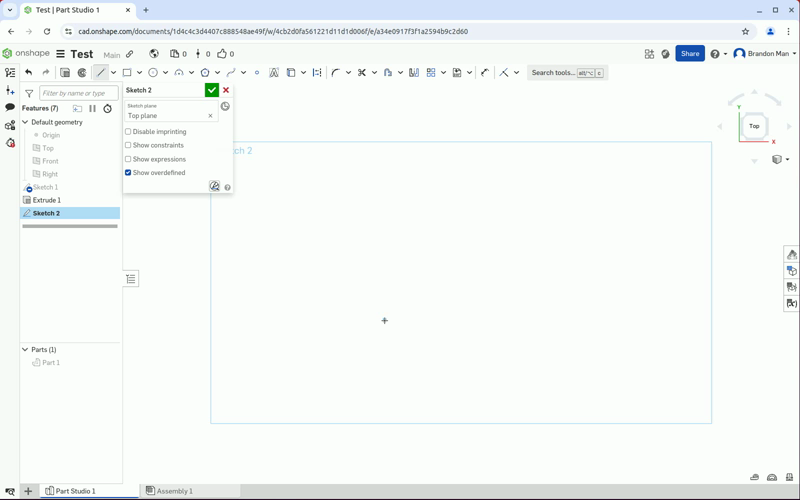
key_down(shift)
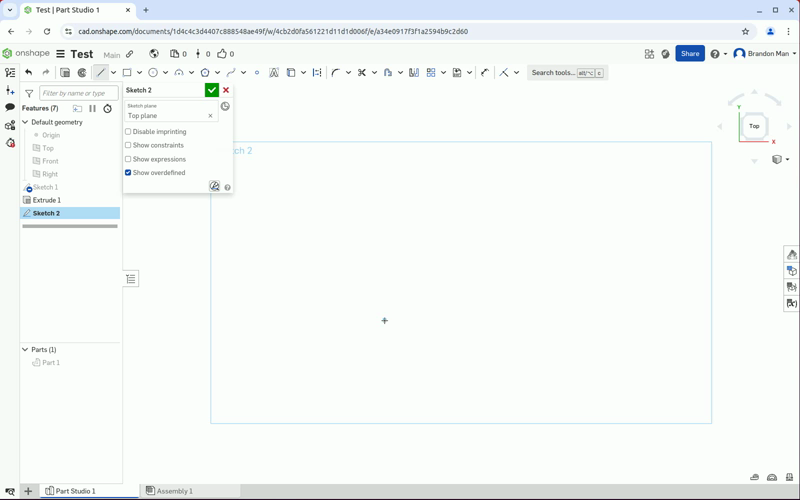
mouse_move(535, 320)
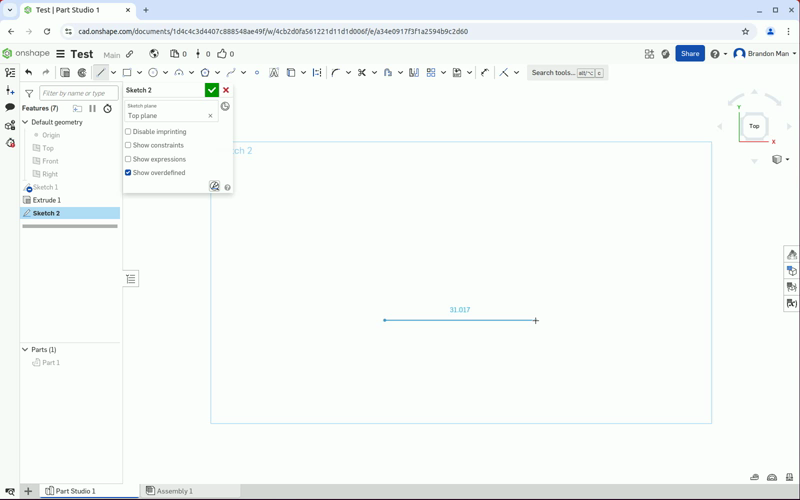
click(535, 320)
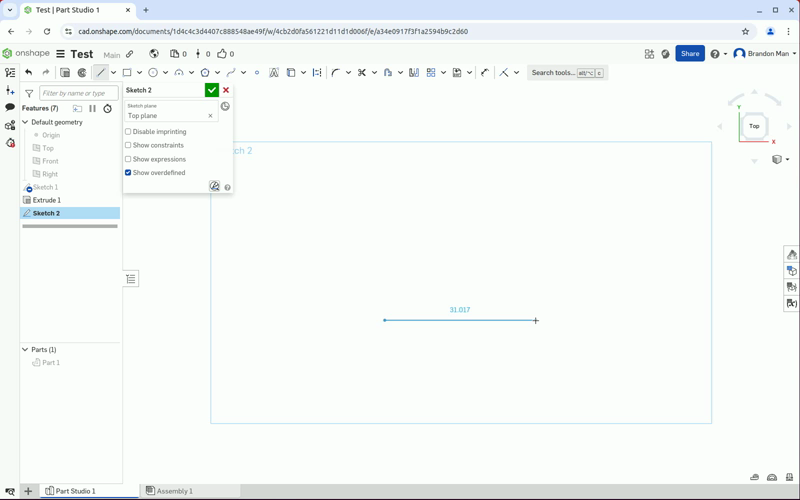
key_up(shift)
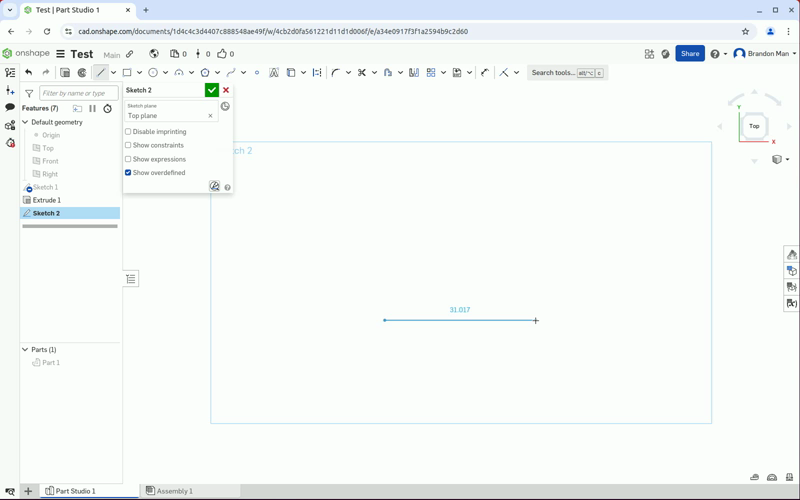
key_down(shift)
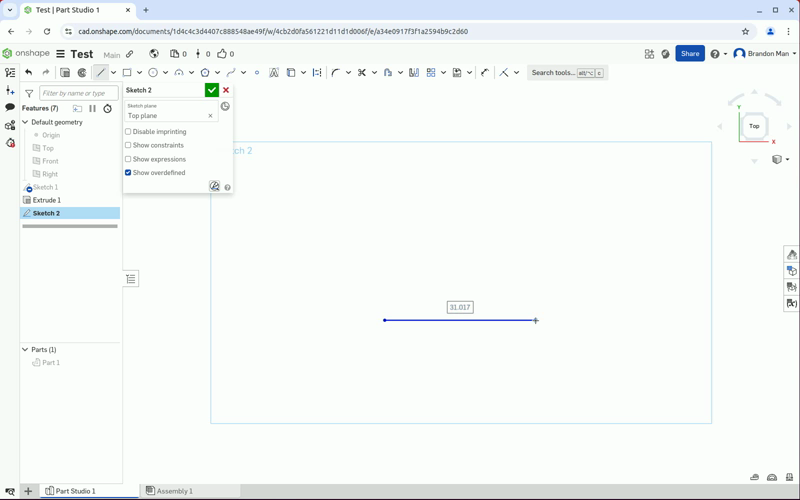
mouse_move(535, 250)
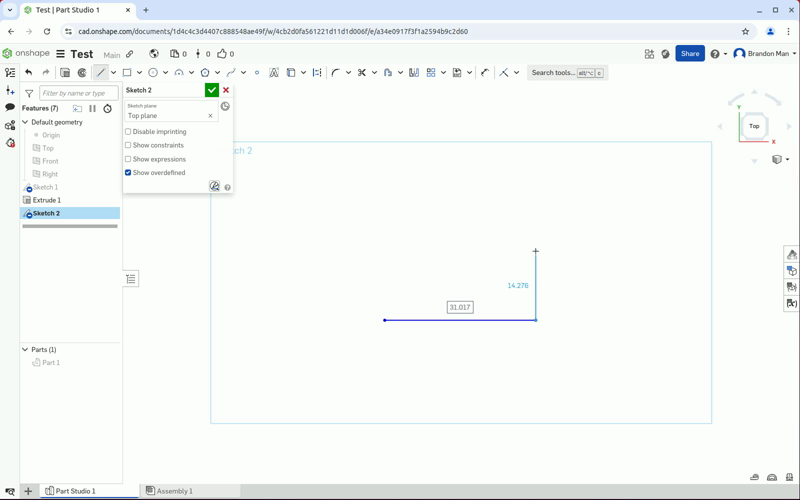
click(535, 250)
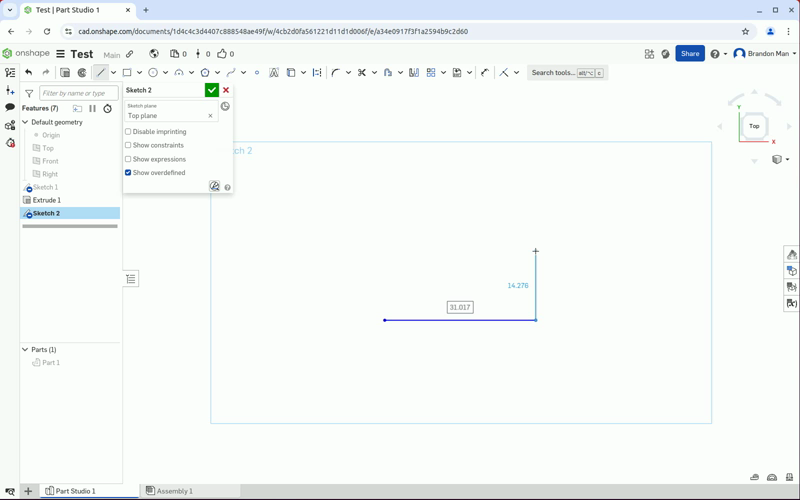
key_up(shift)
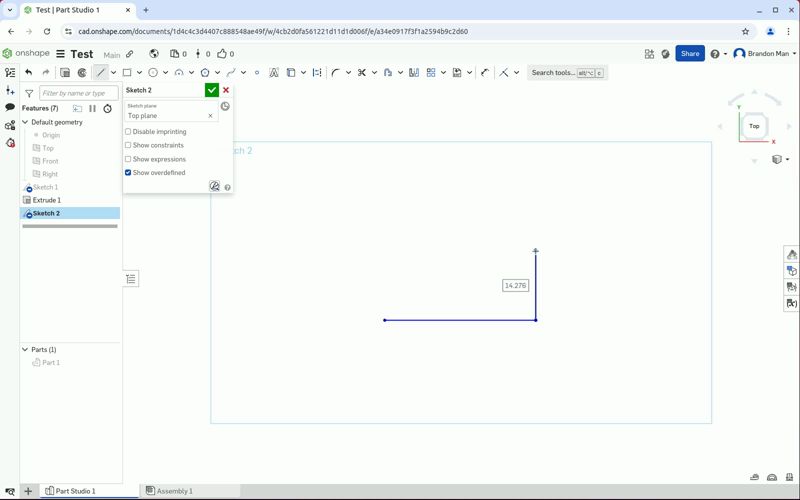
key_down(shift)
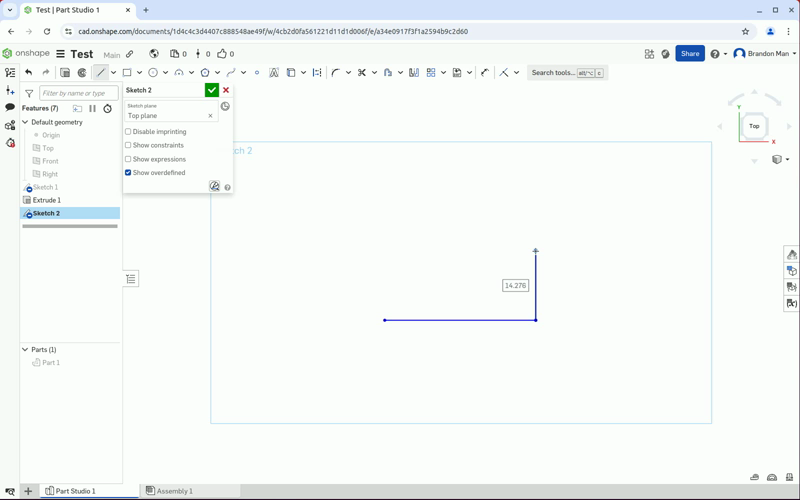
mouse_move(384, 250)
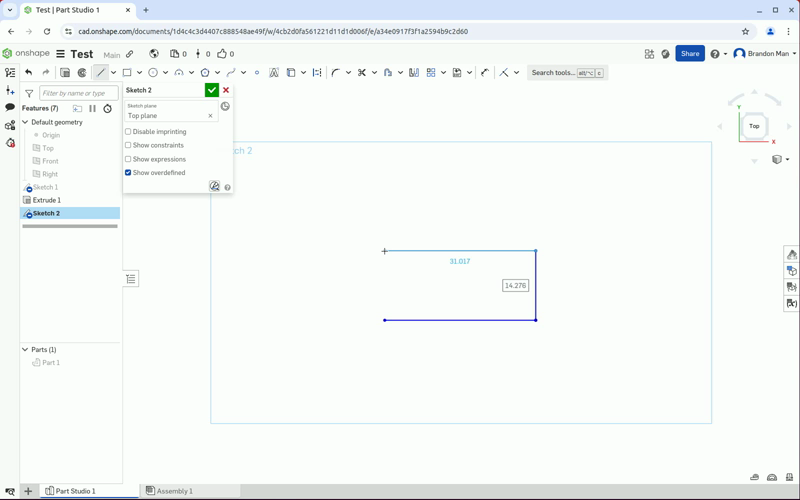
click(384, 250)
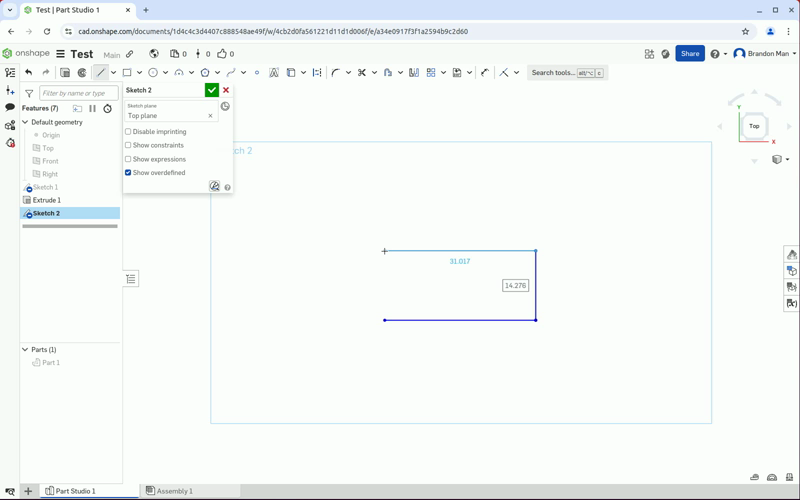
key_up(shift)
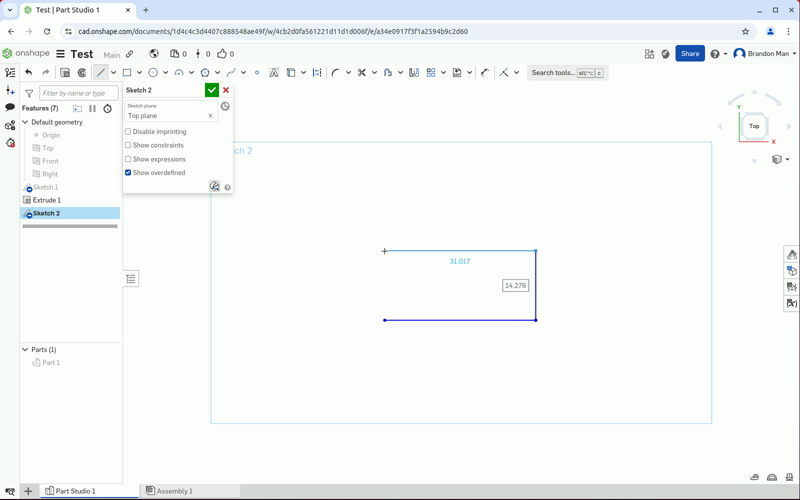
key_down(shift)
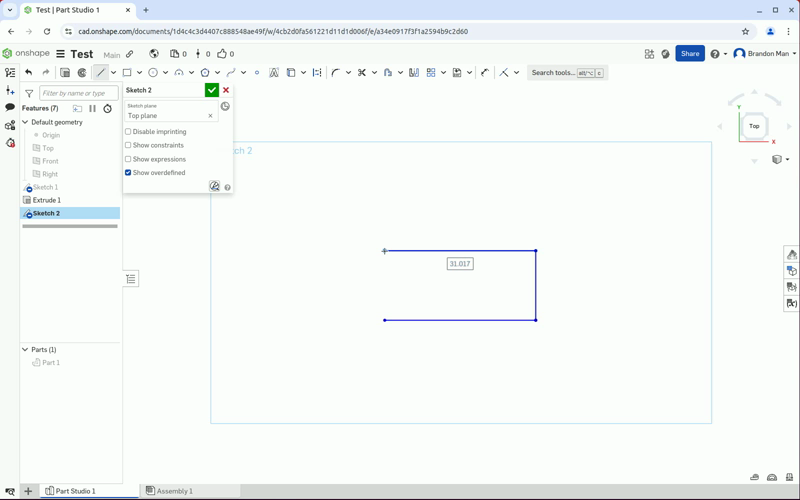
mouse_move(384, 320)
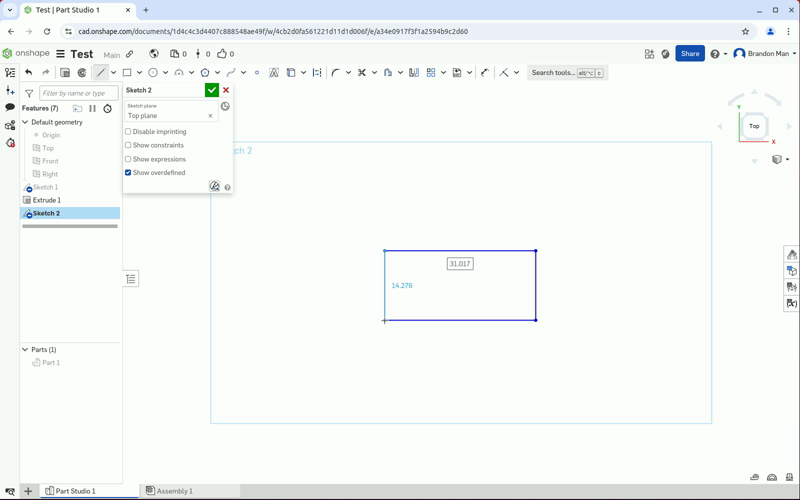
key_up(shift)
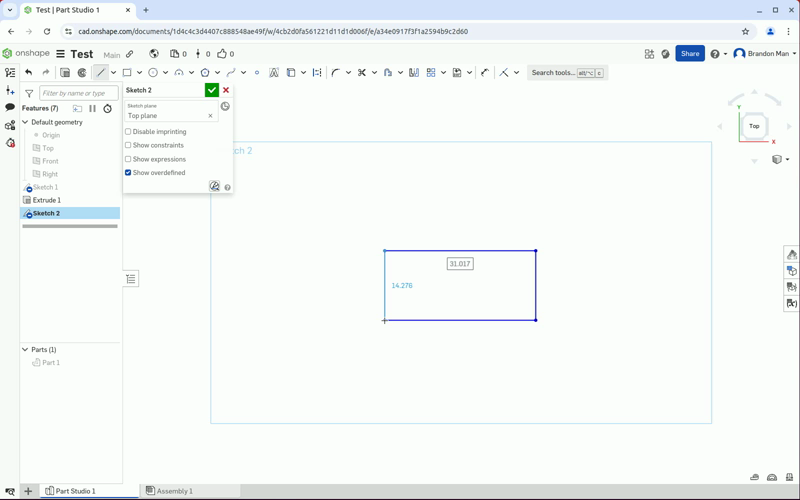
click(384, 320)
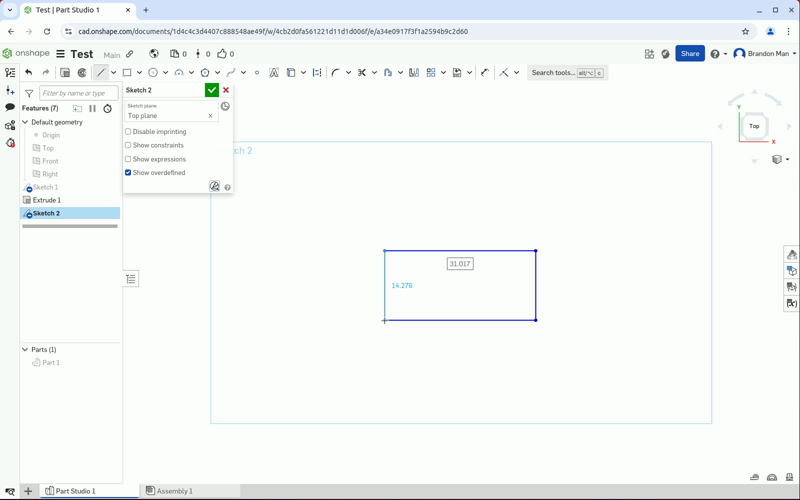
key(esc)
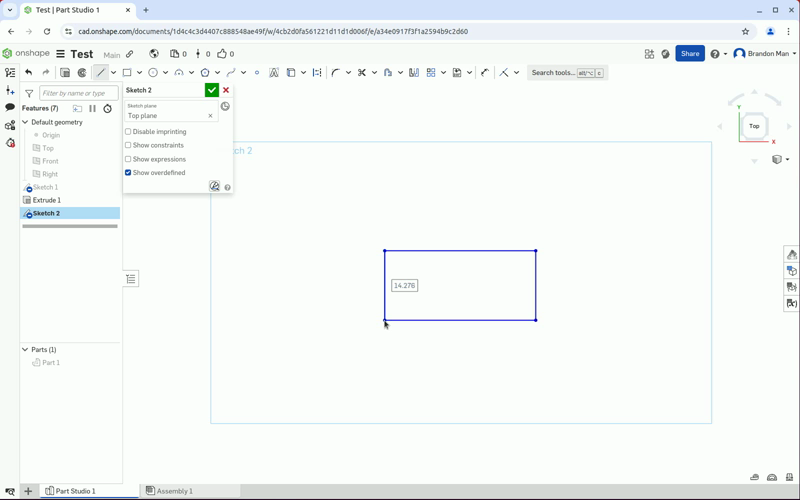
mouse_move(422, 283)
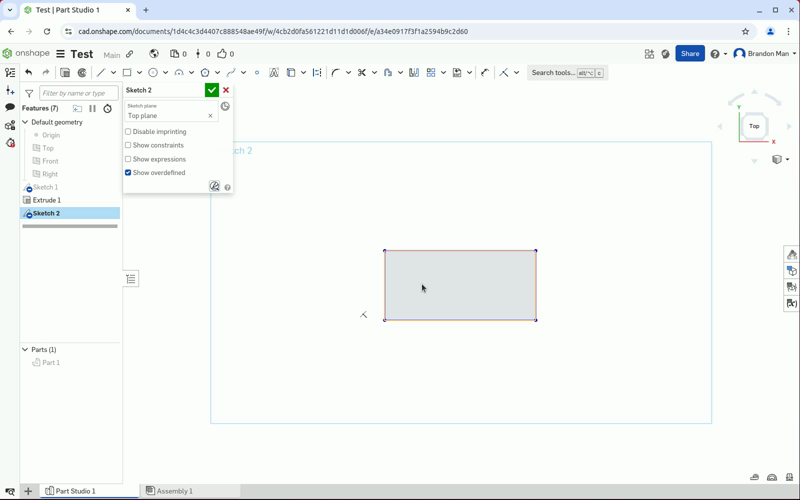
click(422, 283)
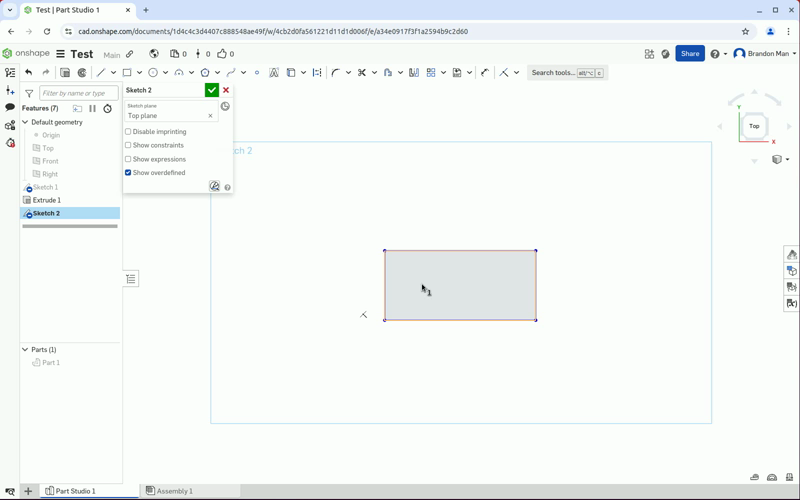
mouse_move(73, 352)
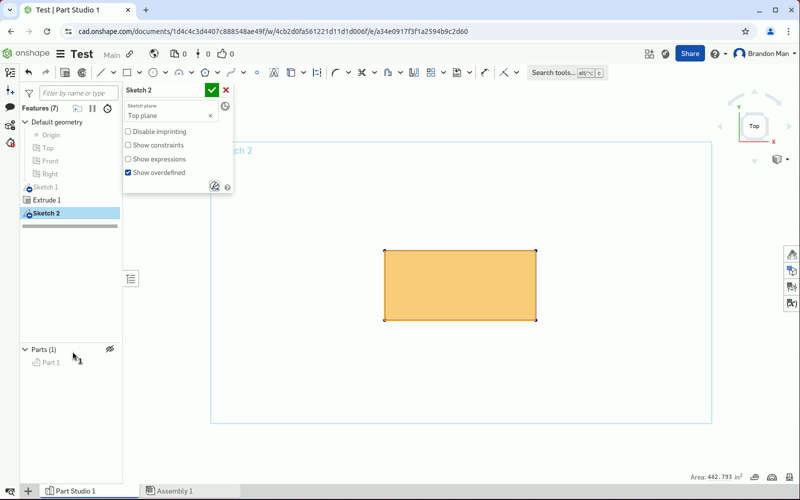
key(shift+y)
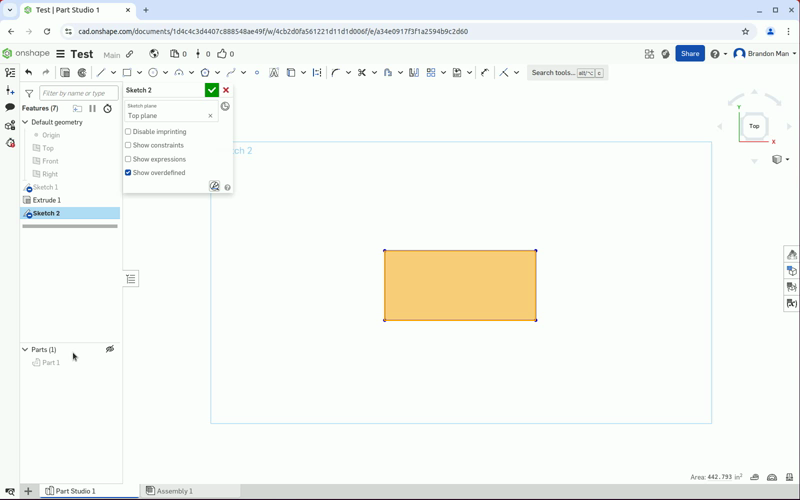
key(shift+e)
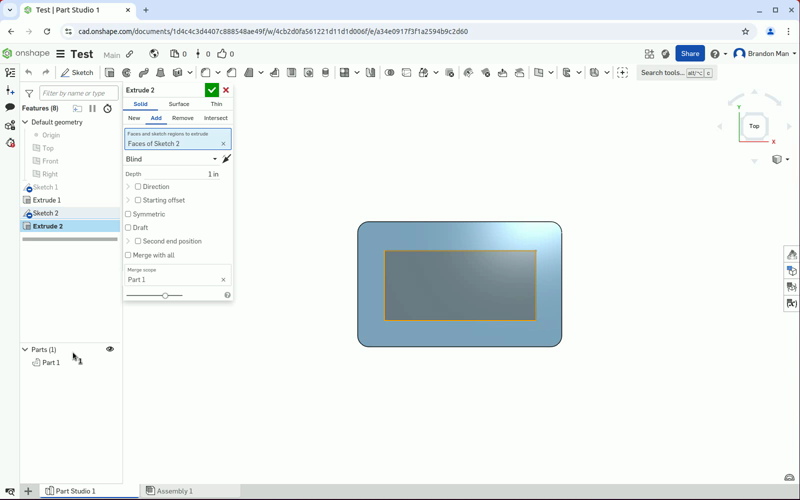
mouse_move(143, 106)
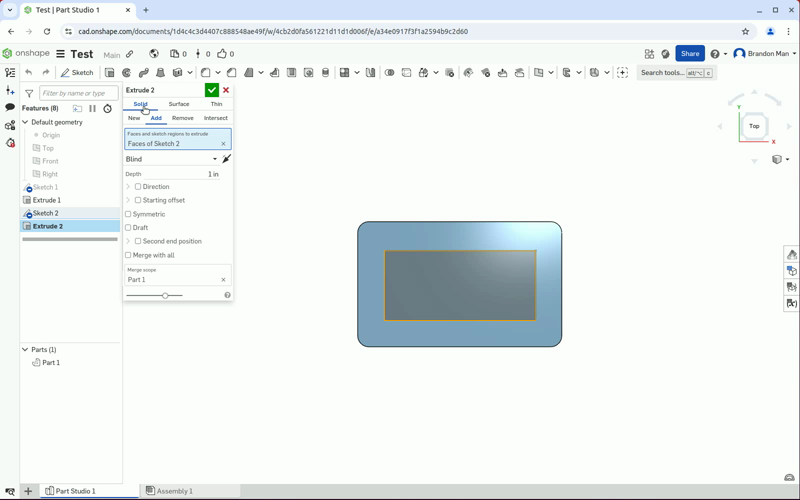
click(143, 106)
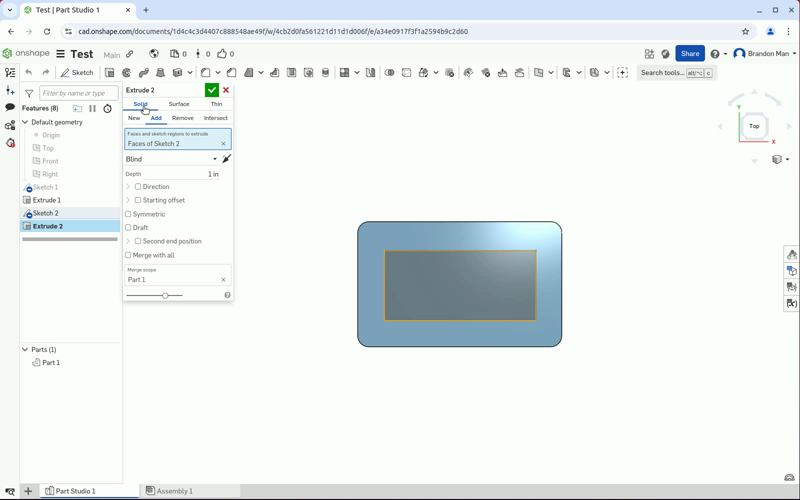
mouse_move(137, 120)
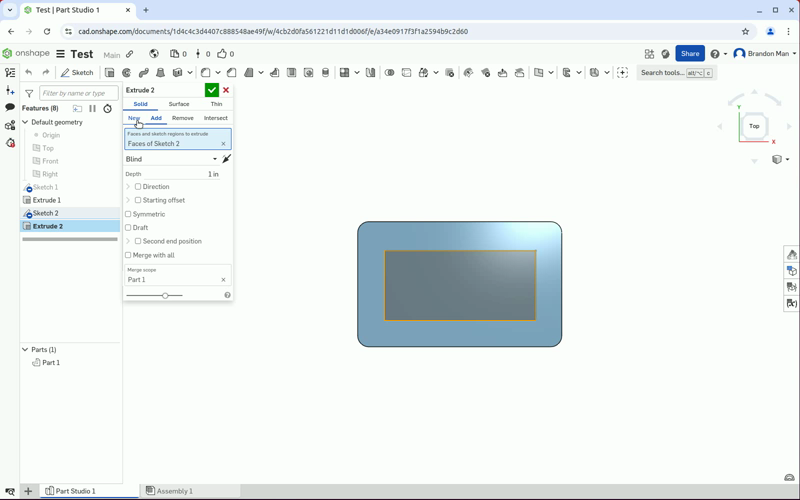
click(137, 120)
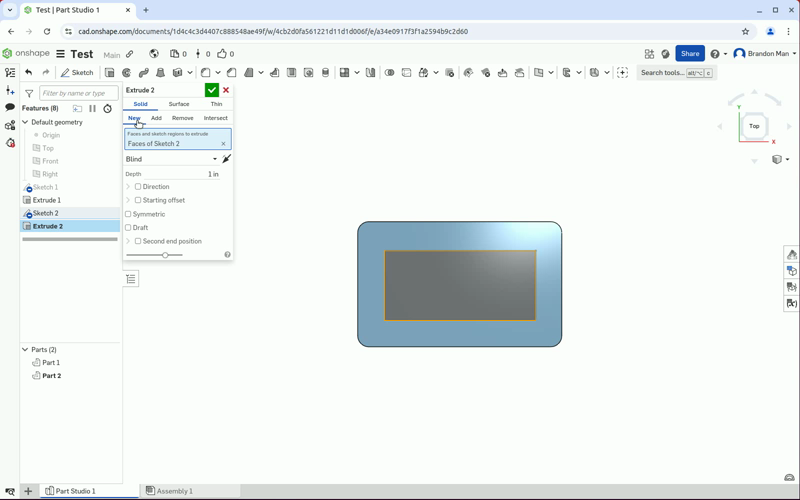
key(tab, 4)
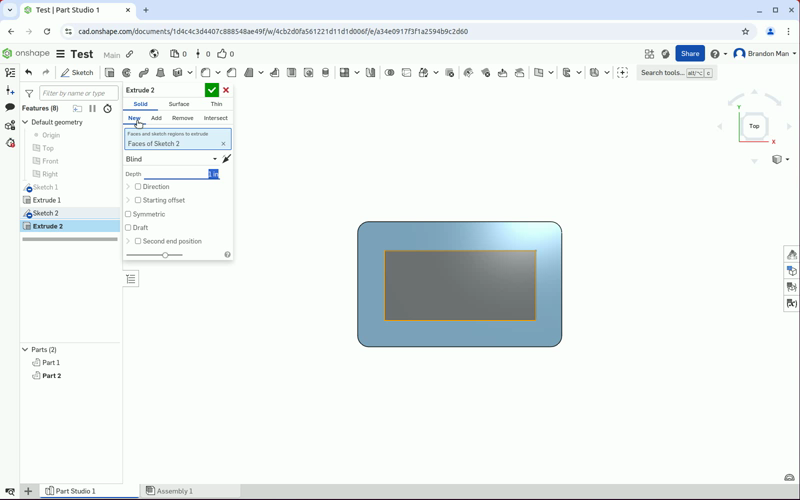
text(-0.962)
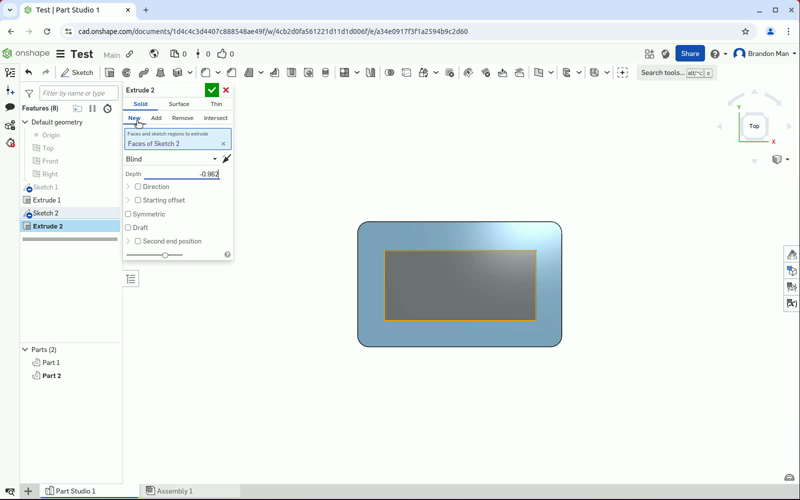
key(tab, 3)
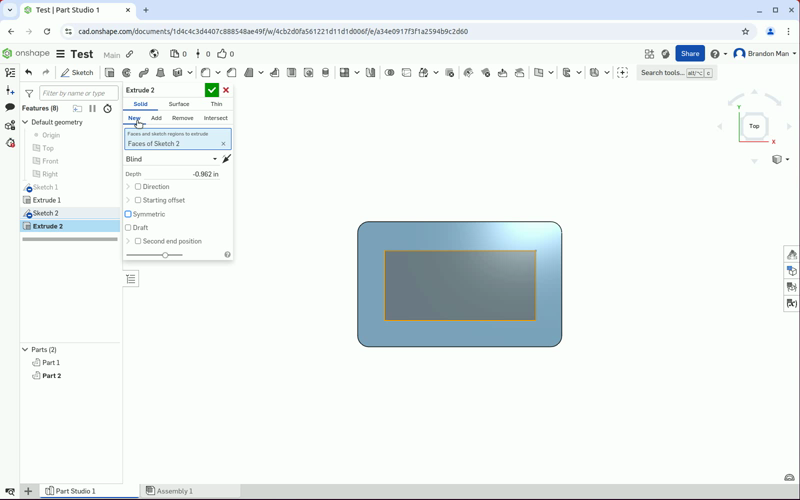
key(space)
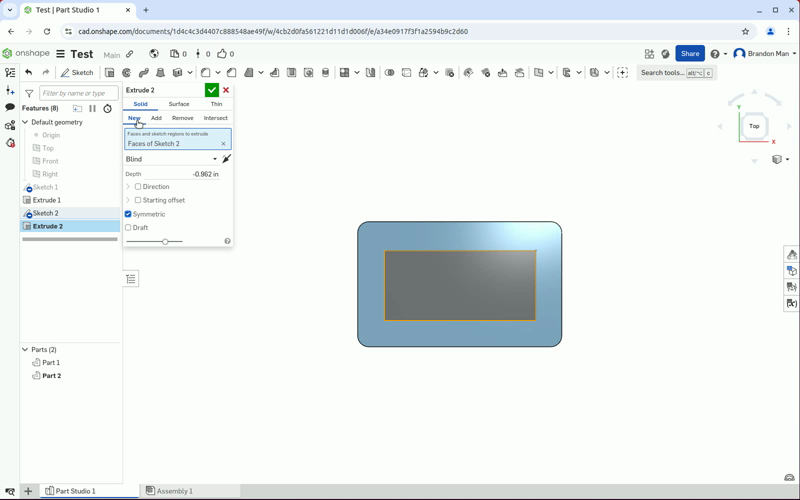
key(enter)
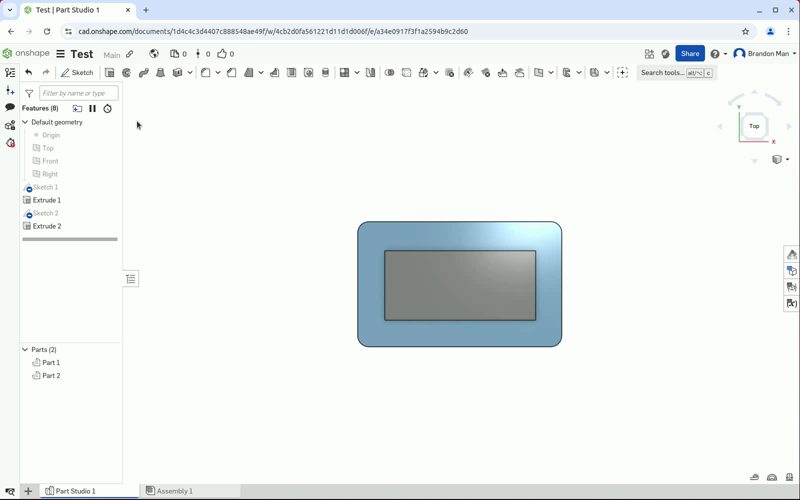
key(shift+h)
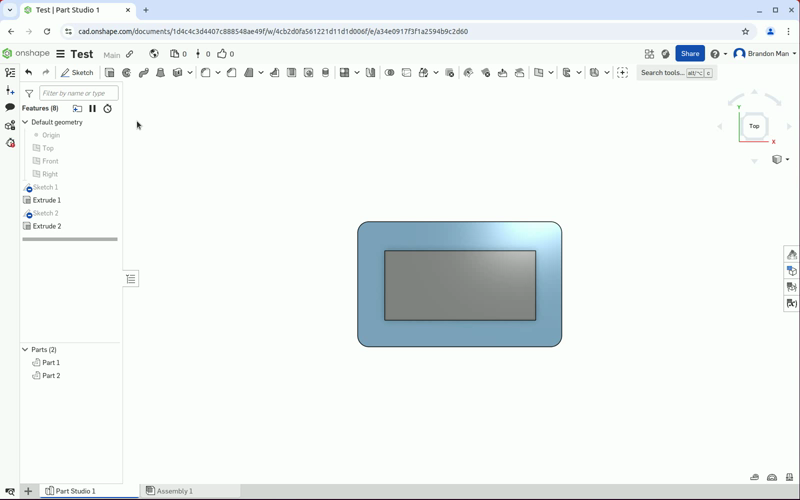
key(shift+h)
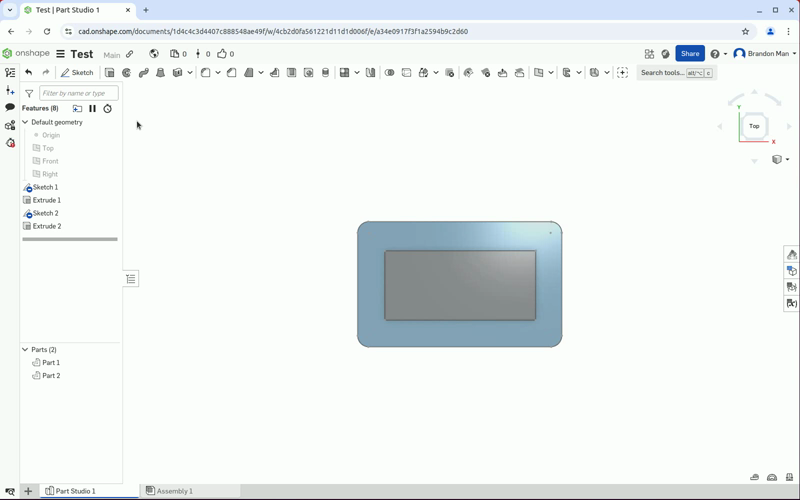
key(shift+7)
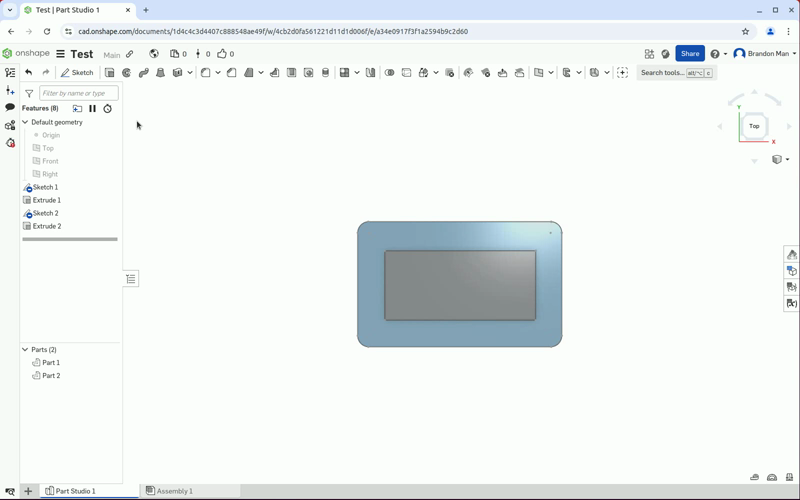
key(up, 3)
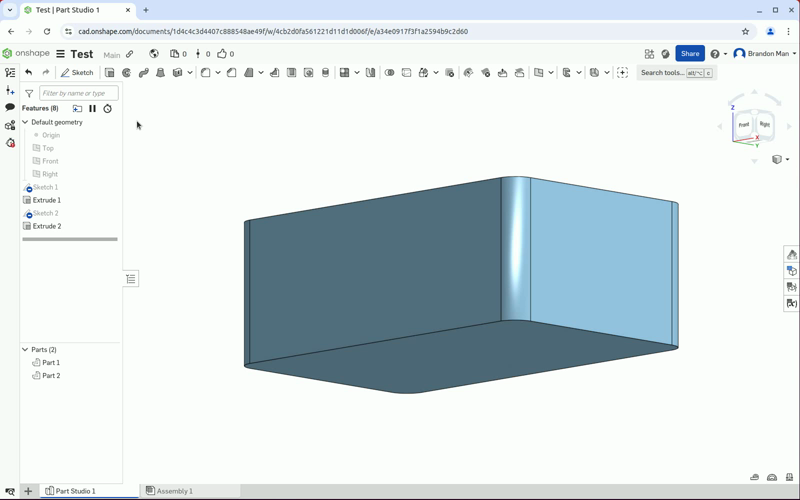
key(left, 3)
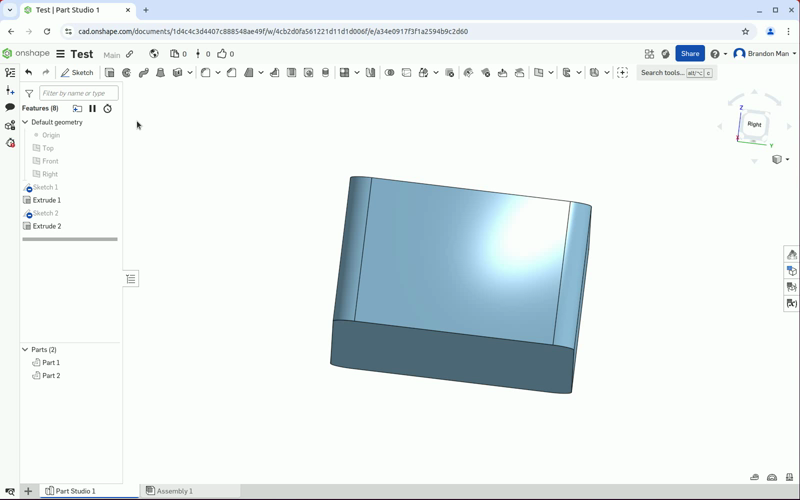
key(right, 3)
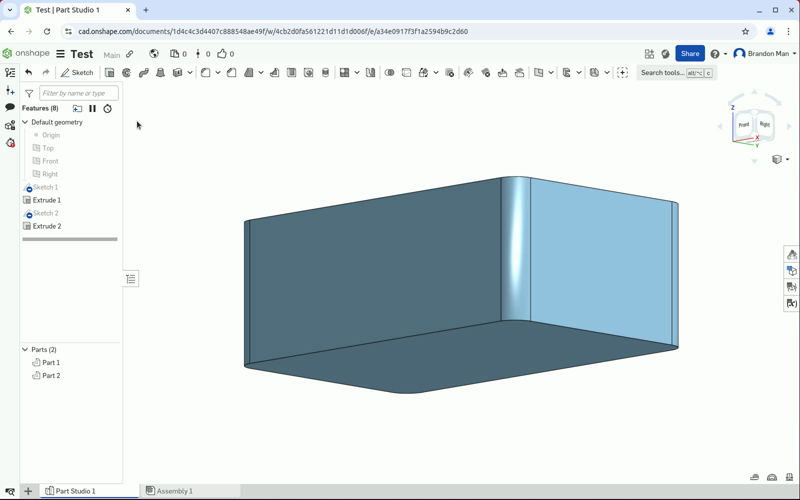
key(down, 3)
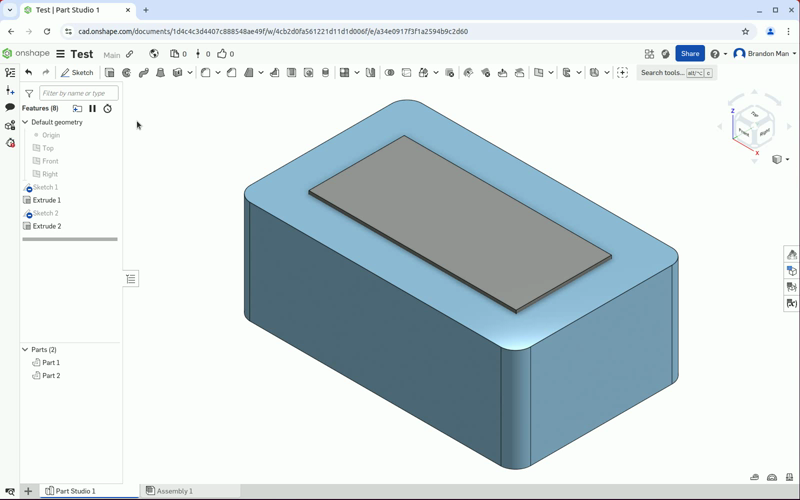
mouse_move(73, 189)
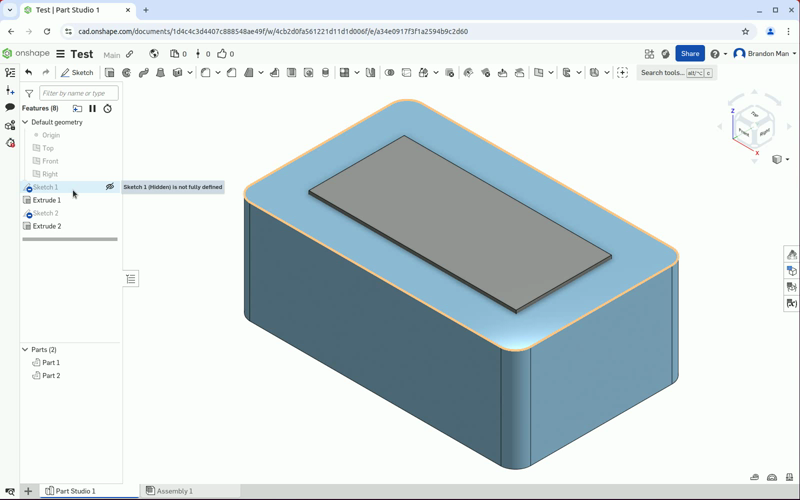
click(73, 189)